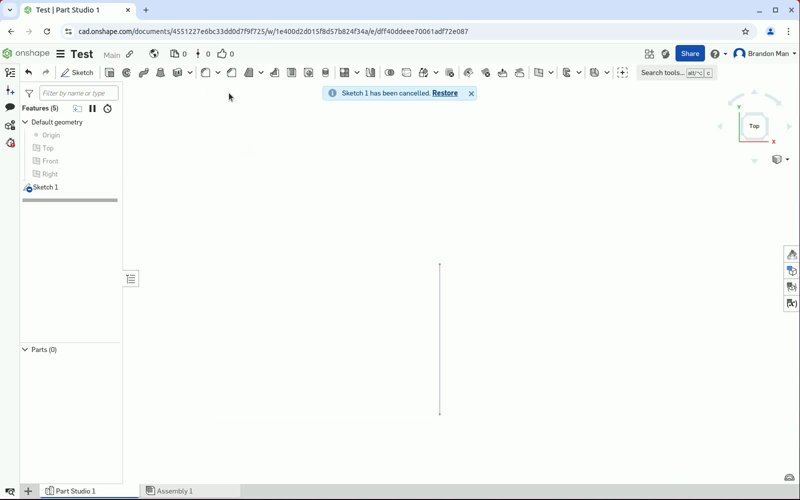
key(shift+h)
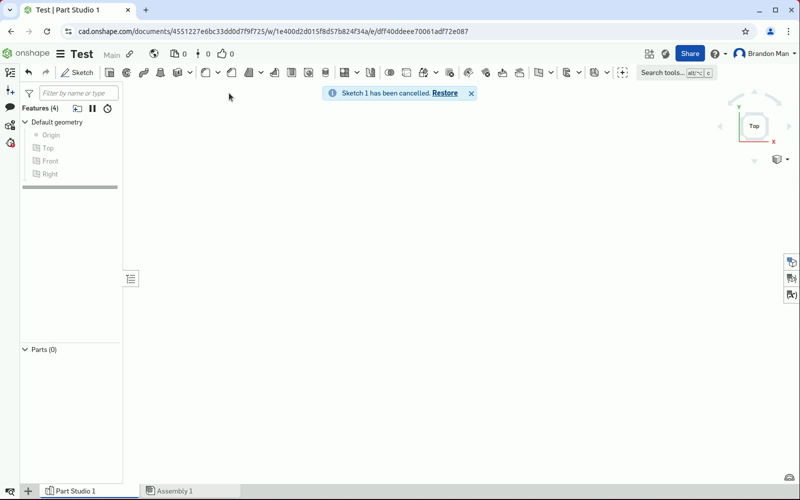
mouse_move(73, 352)
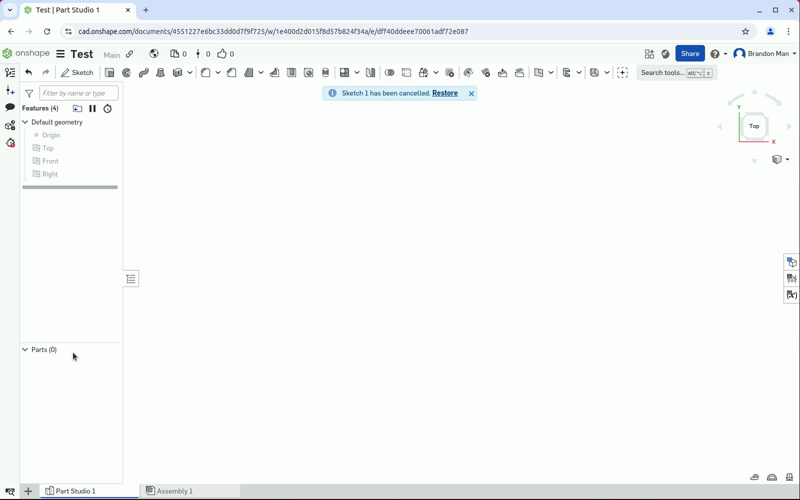
key(y)
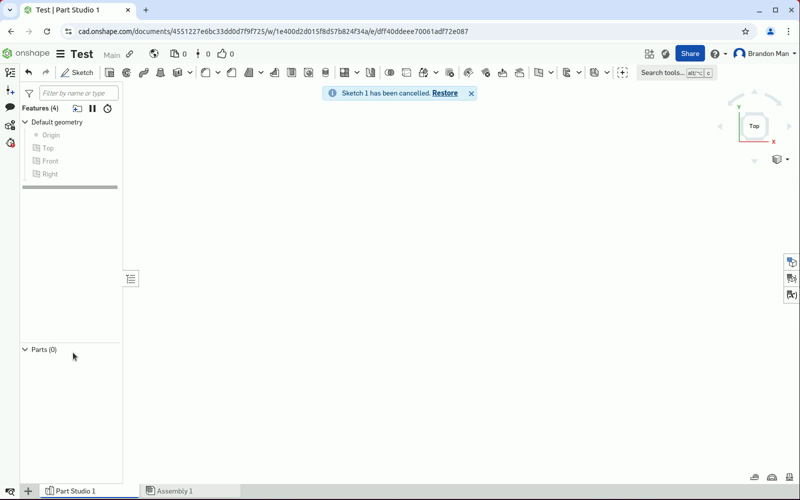
key(shift+p)
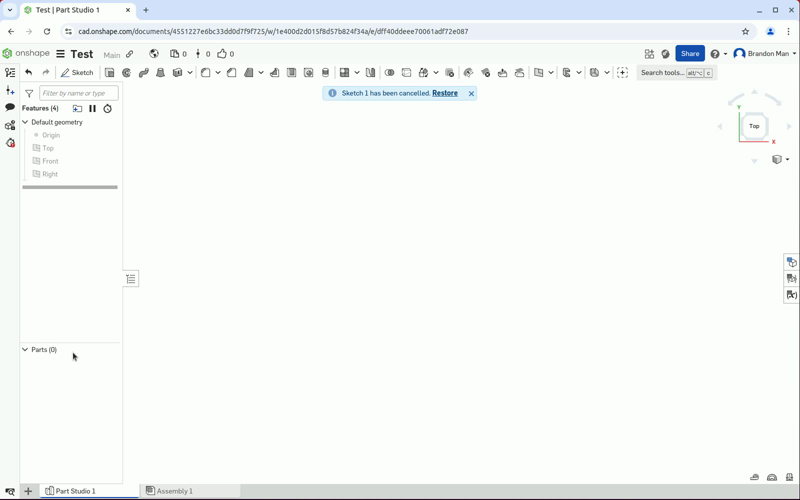
key(space)
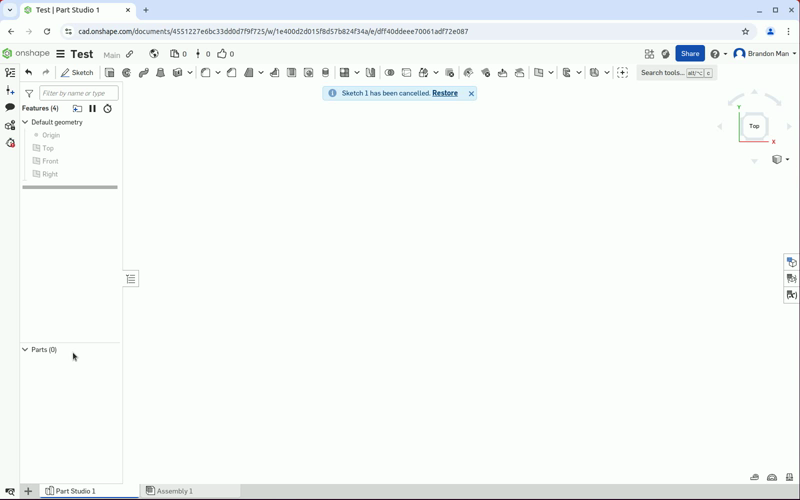
key_down(shift)
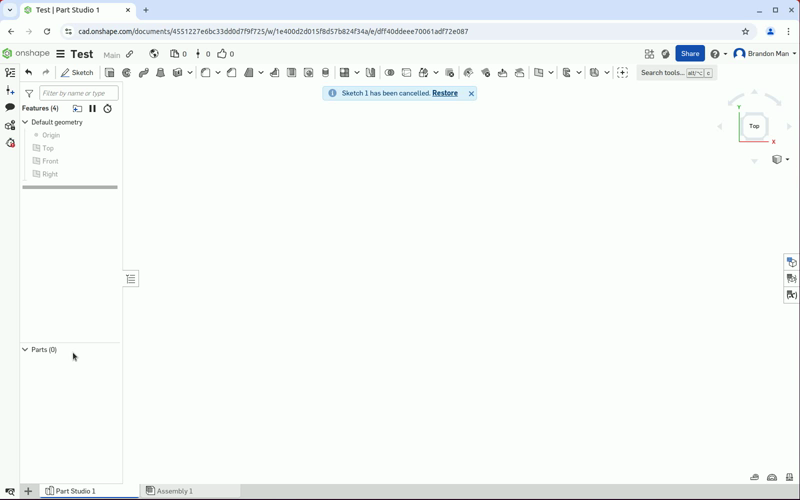
key(up)
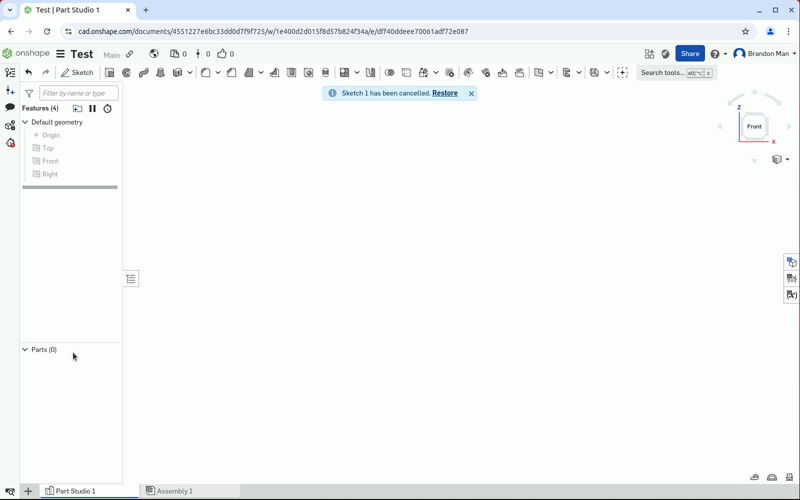
key_up(shift)
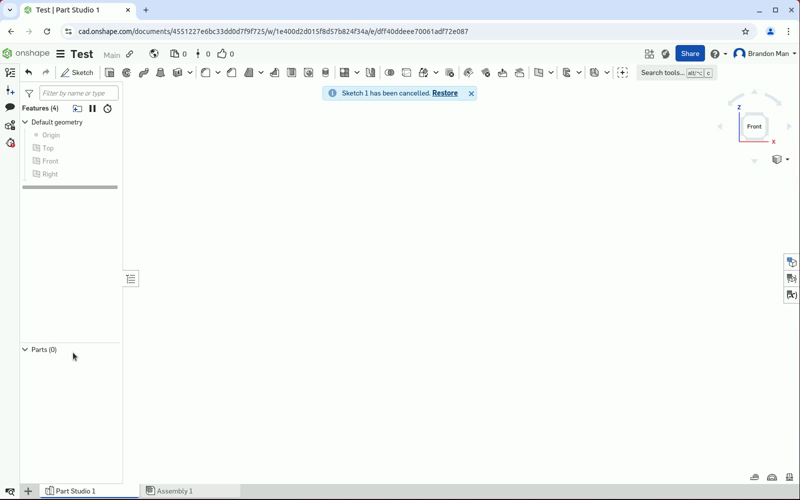
key(space)
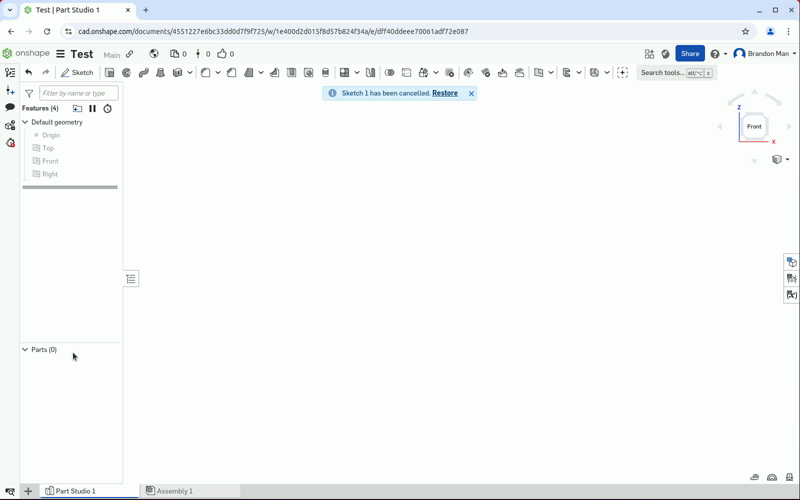
key_down(shift)
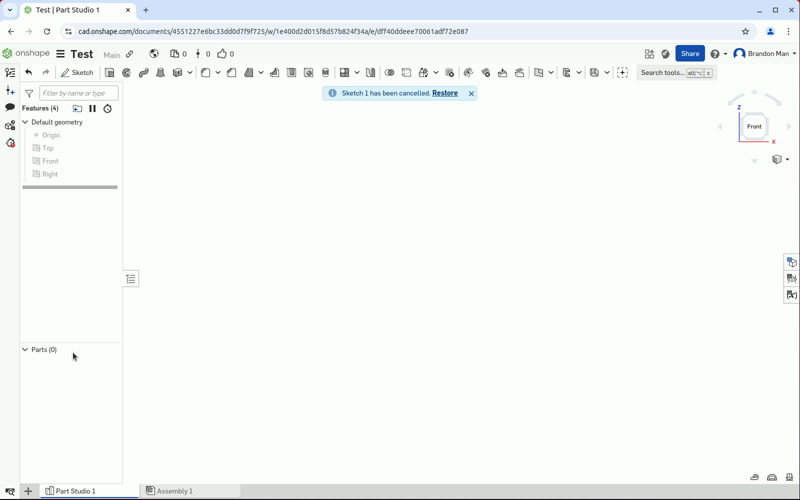
key(left)
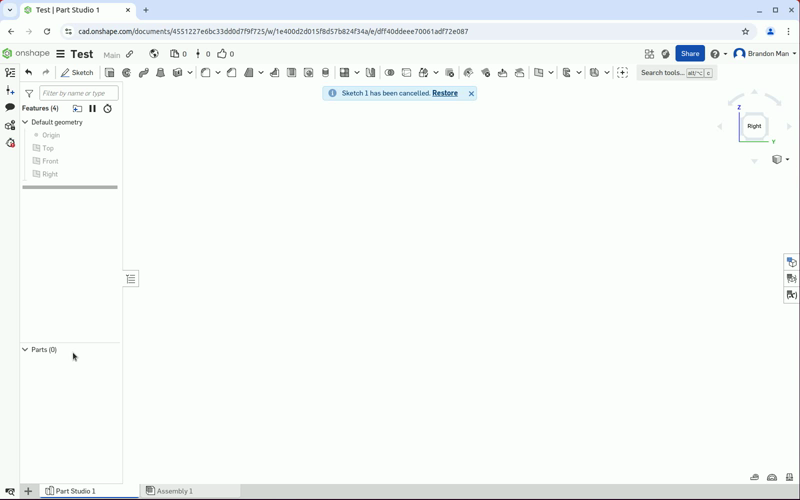
key_up(shift)
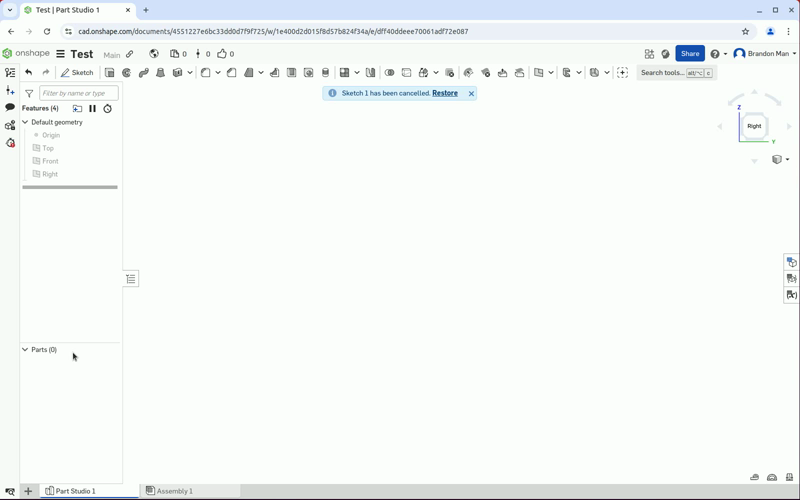
mouse_move(73, 352)
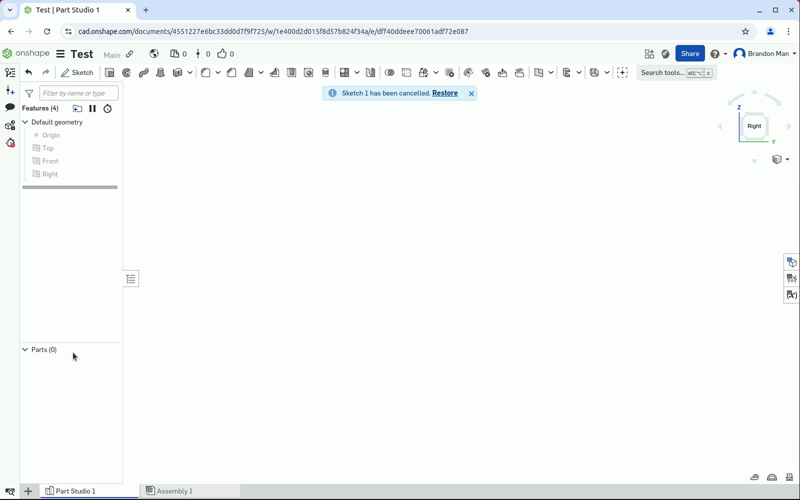
key(shift+y)
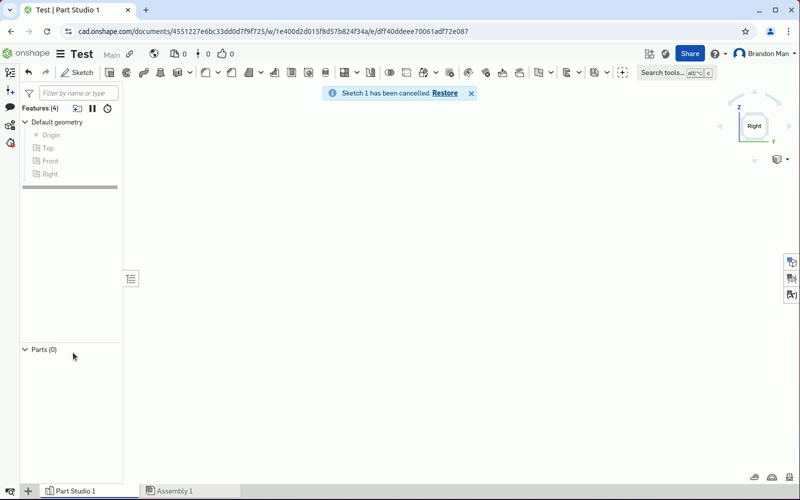
key(shift+s)
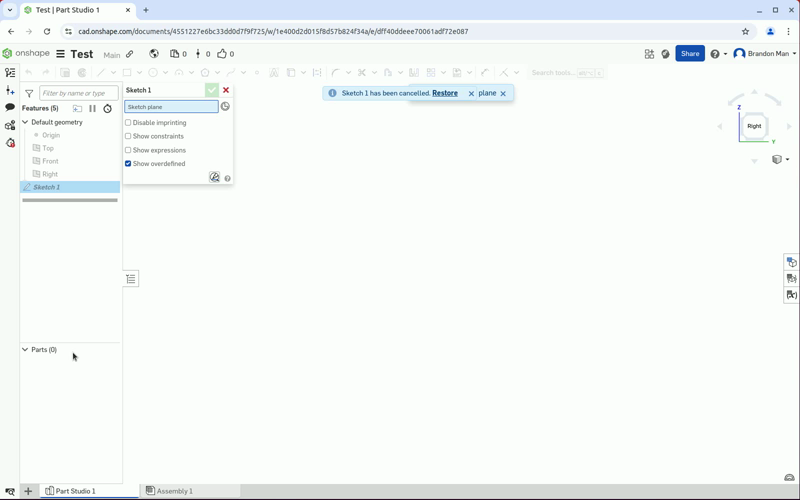
mouse_move(73, 176)
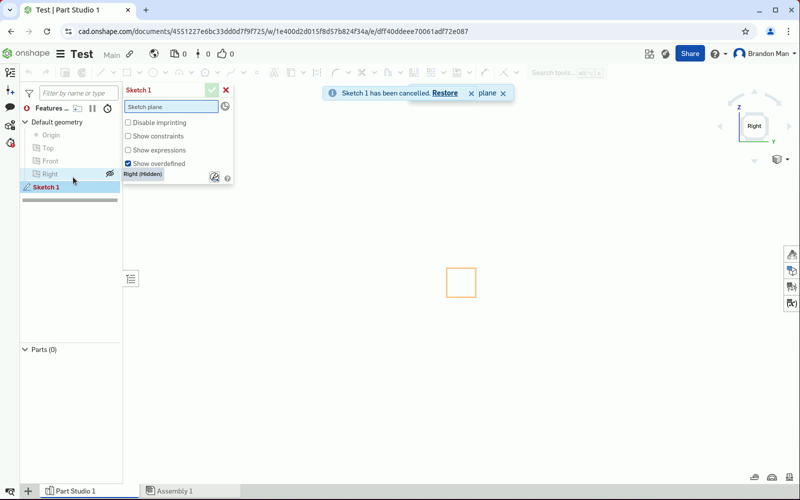
click(73, 176)
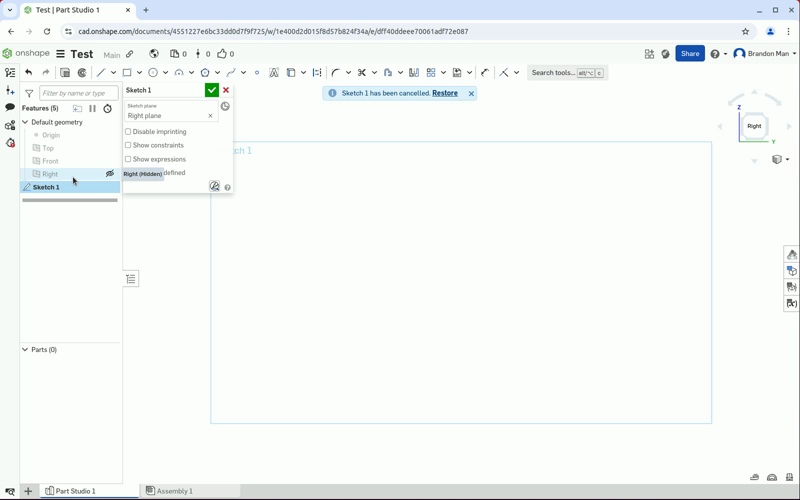
mouse_move(73, 352)
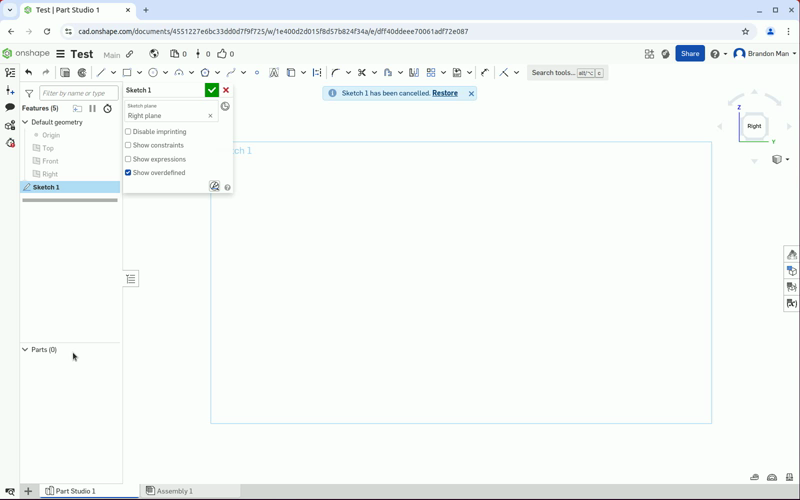
key(y)
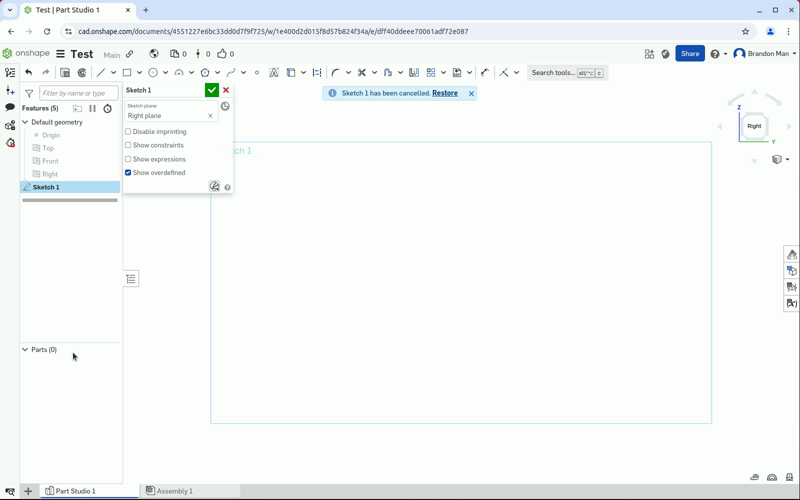
key(c)
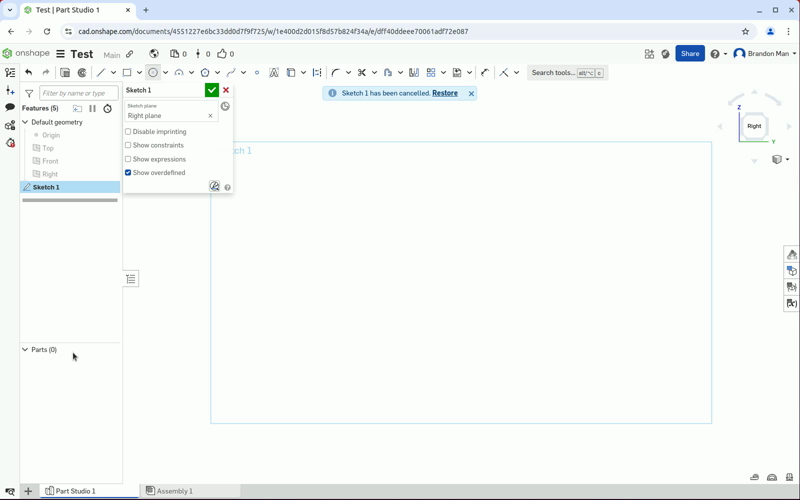
key_down(shift)
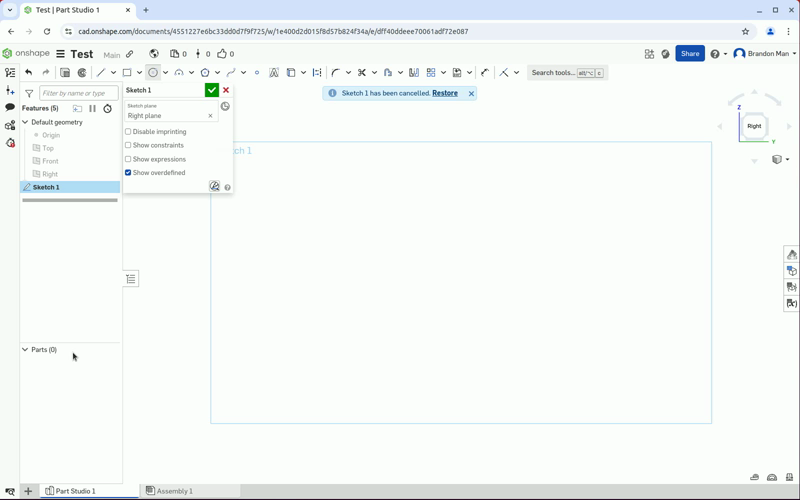
mouse_move(461, 245)
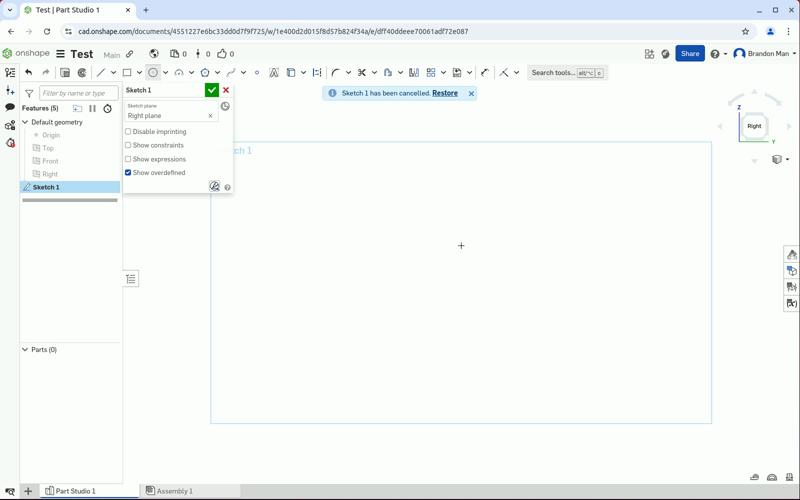
click(461, 245)
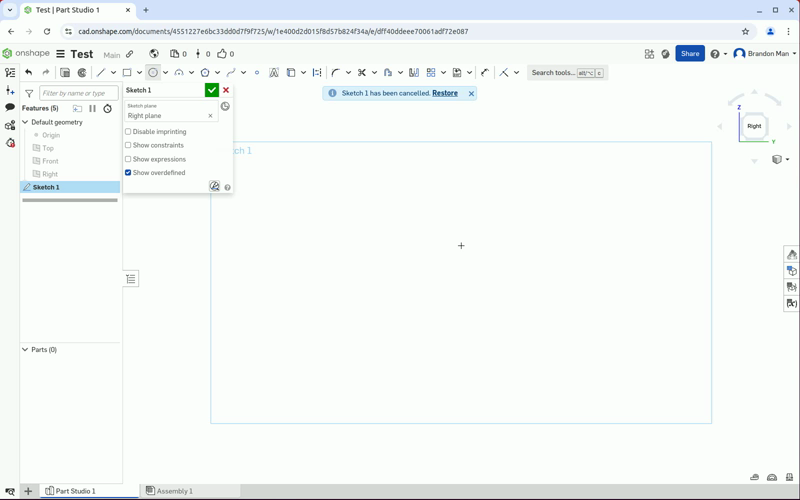
key_up(shift)
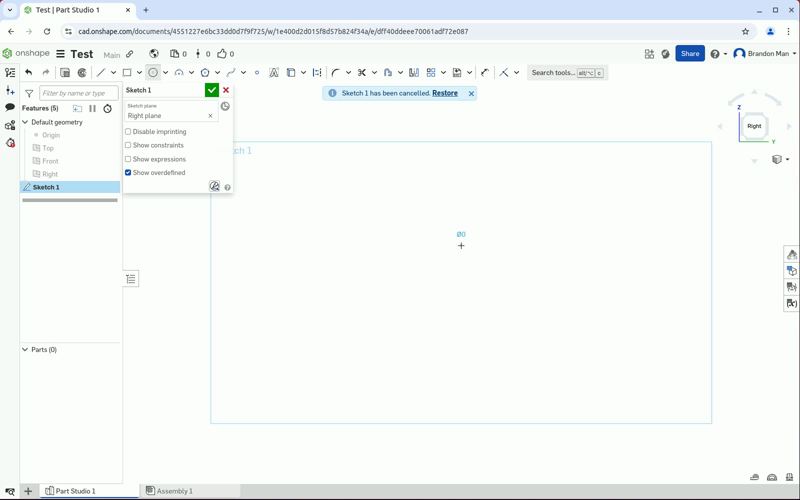
mouse_move(499, 245)
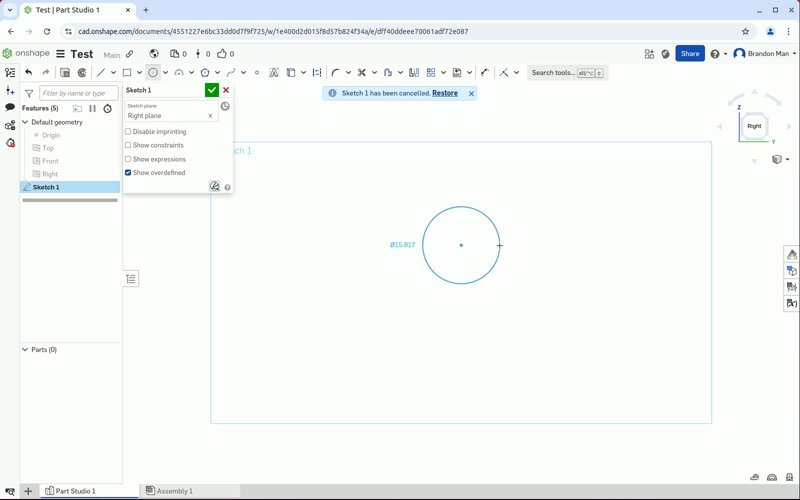
click(499, 245)
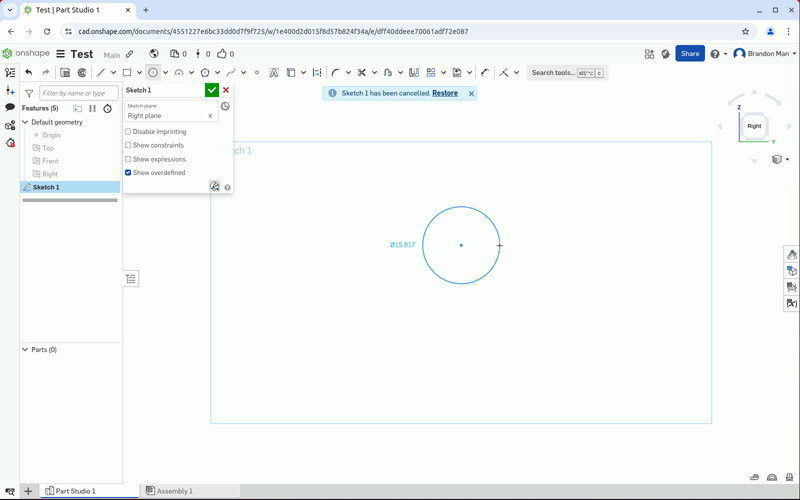
key(esc)
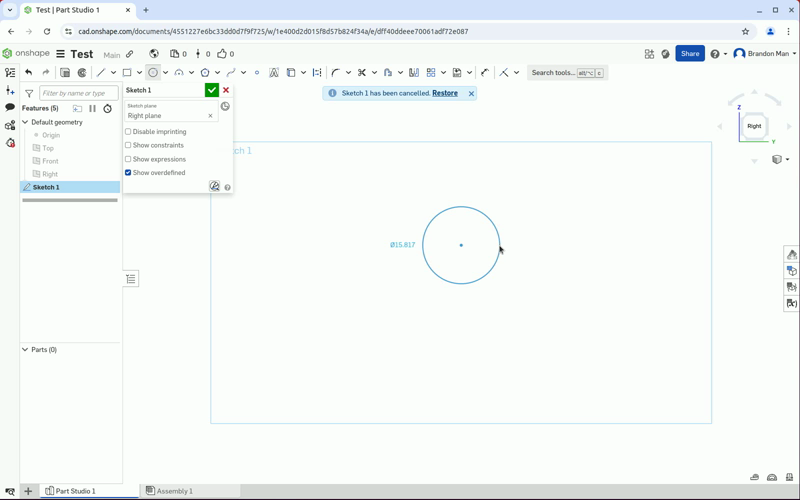
mouse_move(437, 260)
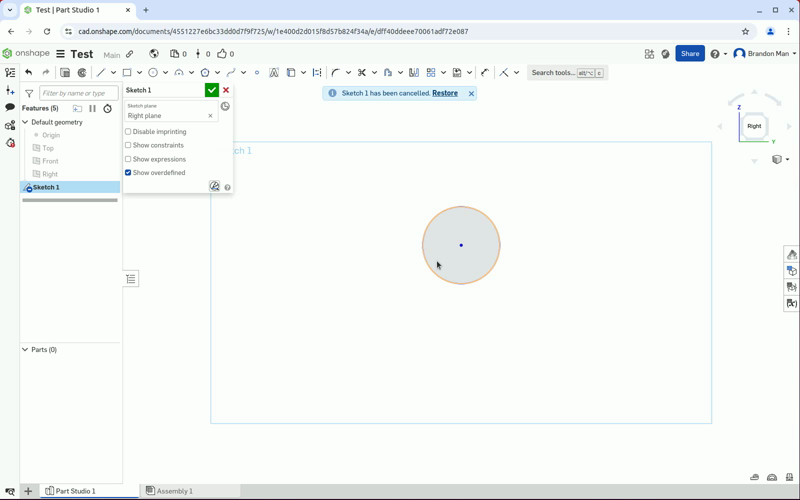
click(437, 260)
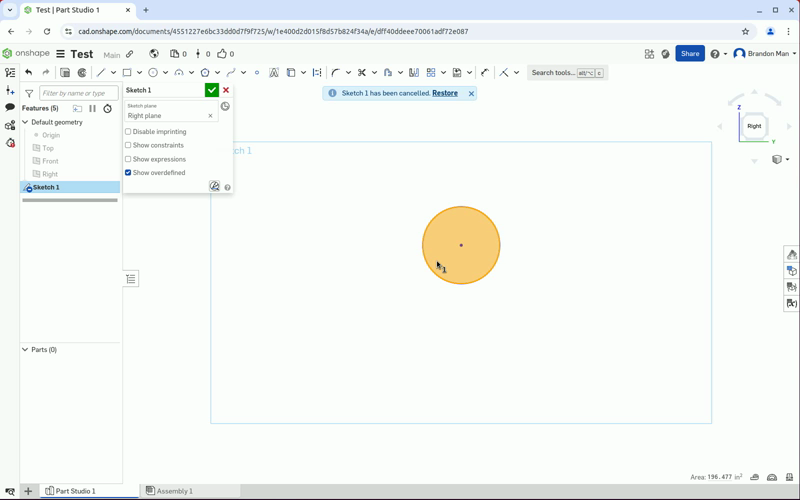
mouse_move(73, 352)
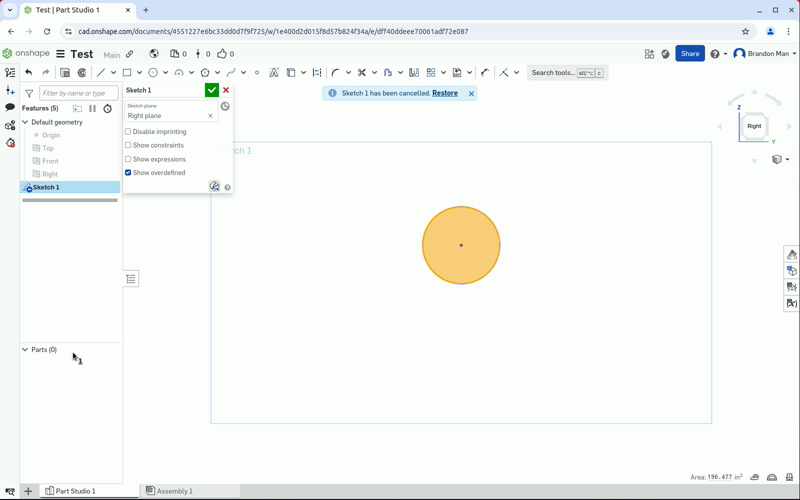
key(shift+y)
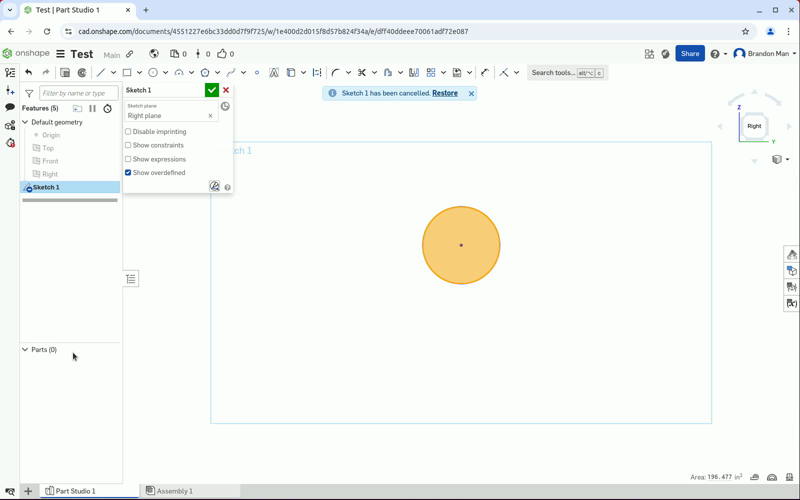
key(shift+e)
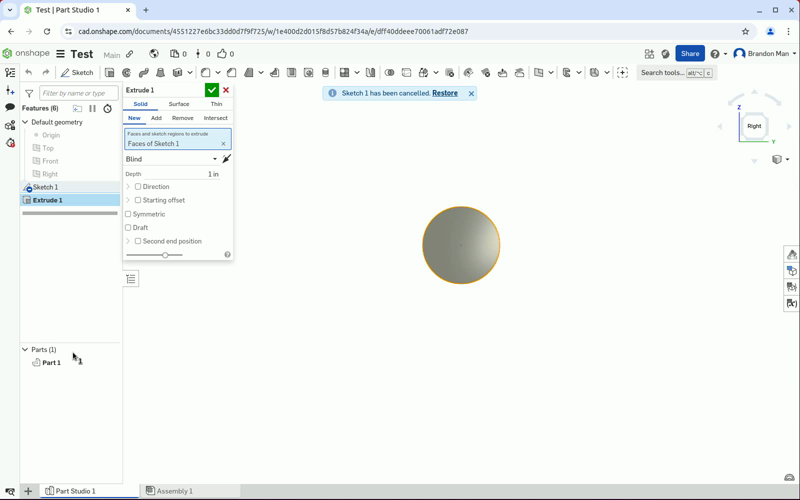
mouse_move(143, 106)
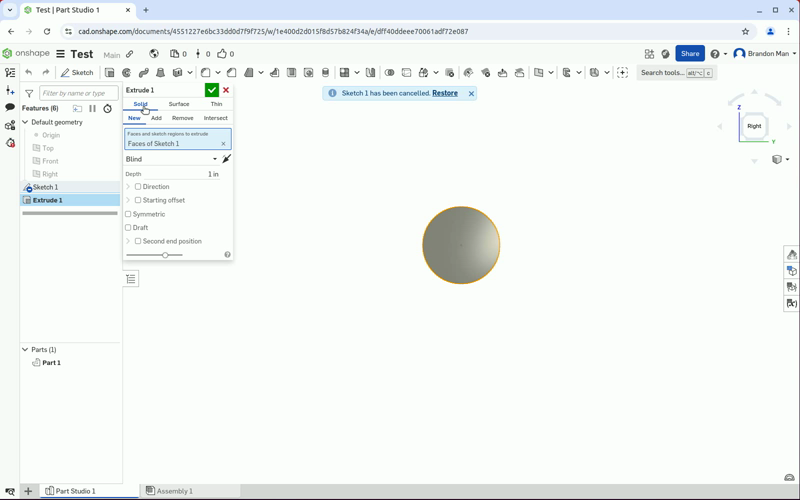
click(143, 106)
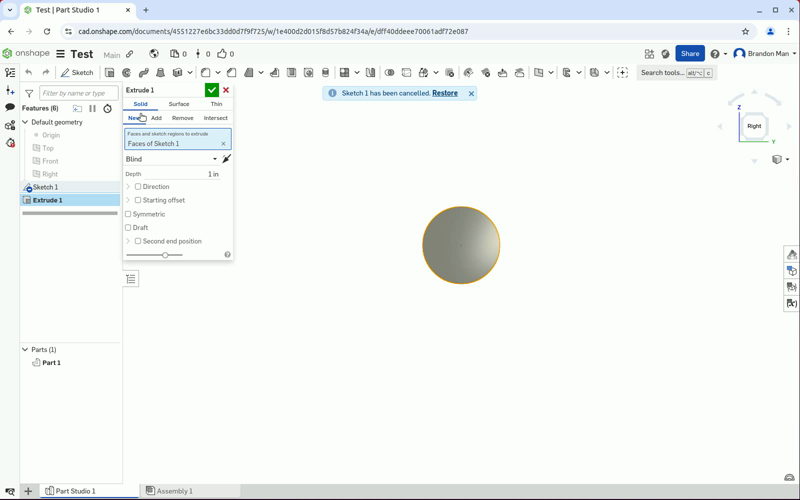
mouse_move(137, 120)
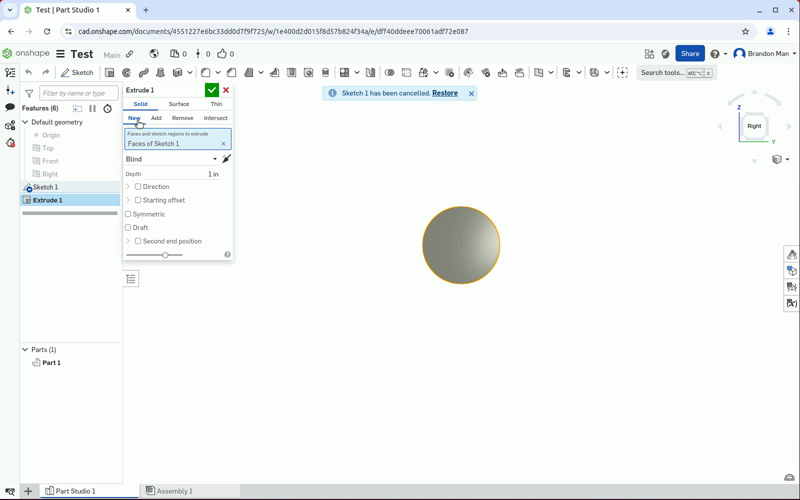
click(137, 120)
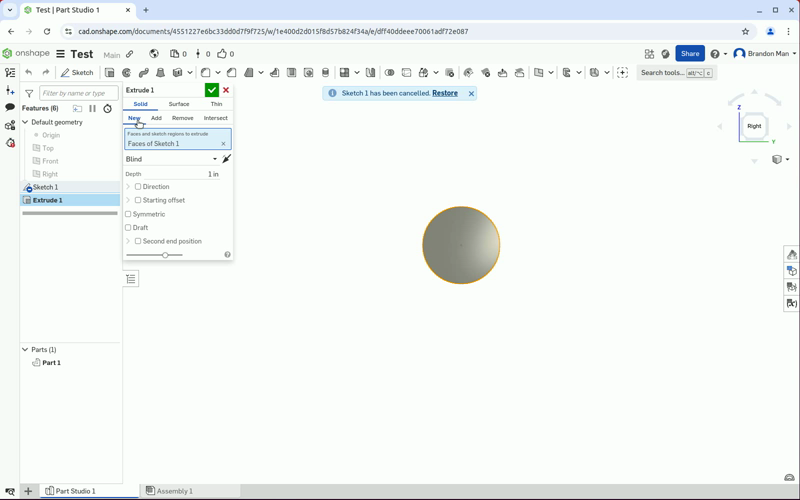
key(tab, 4)
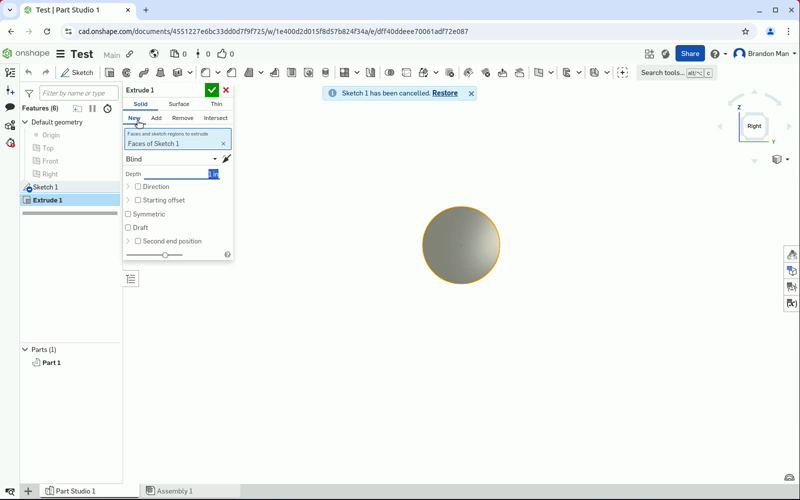
text(7.703)
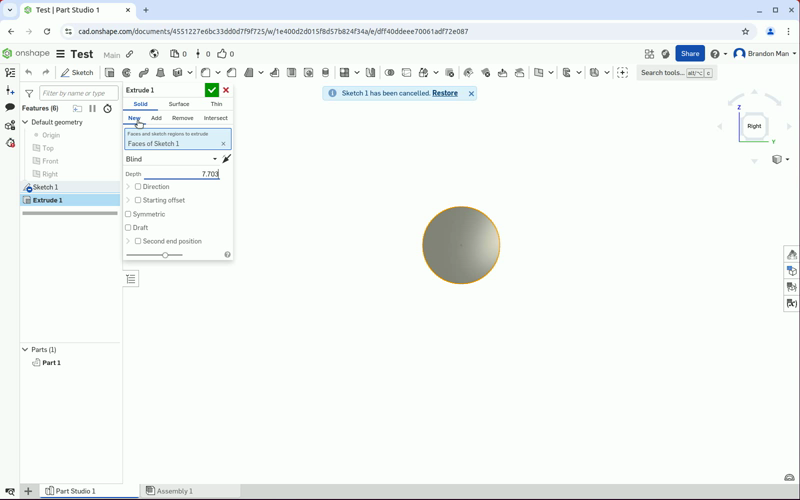
key(enter)
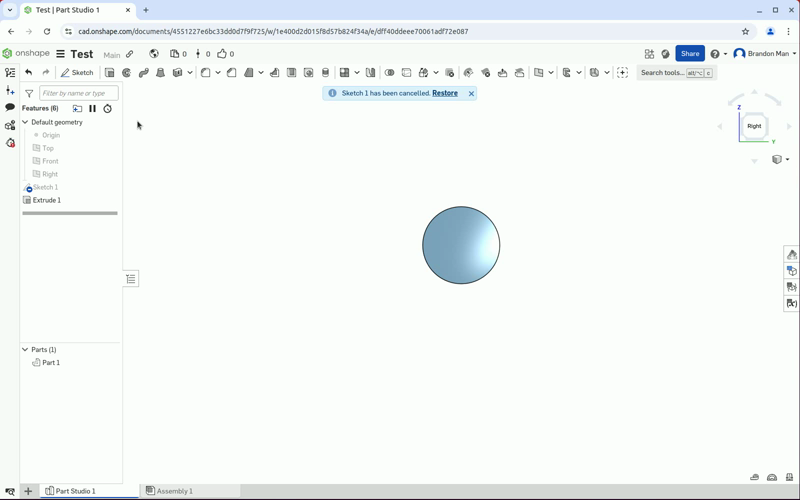
key(shift+h)
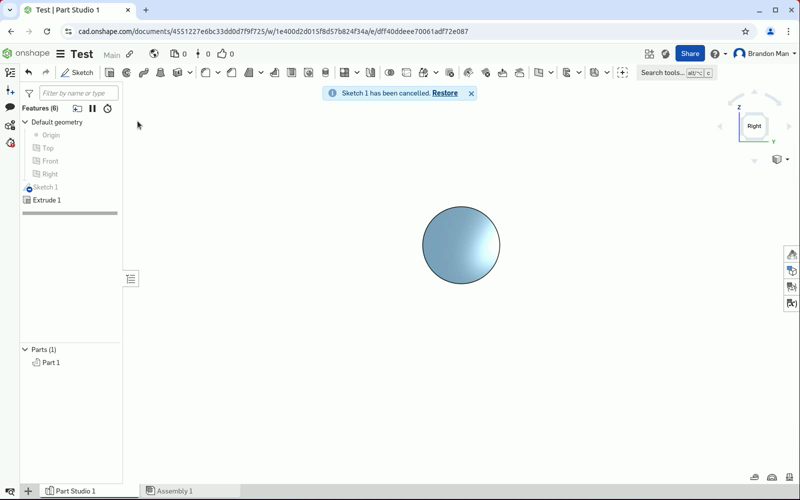
key(shift+h)
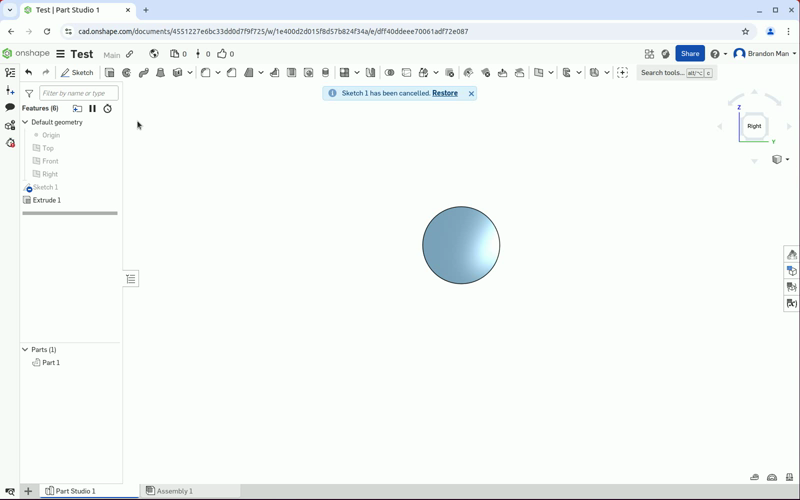
mouse_move(73, 189)
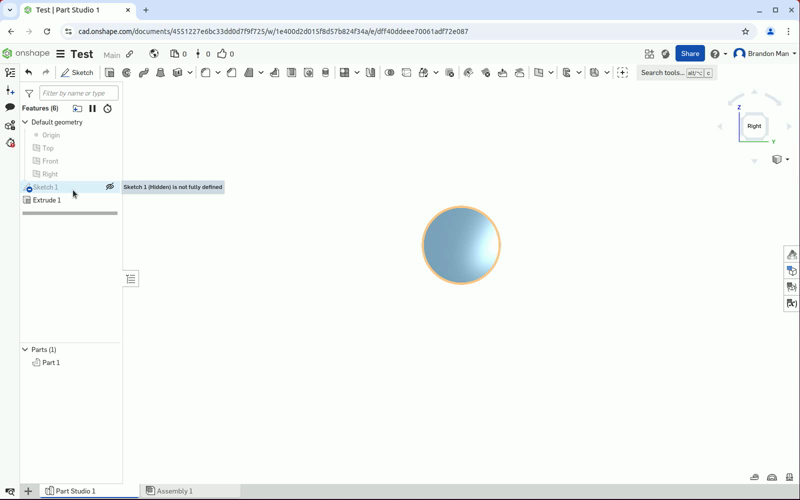
click(73, 189)
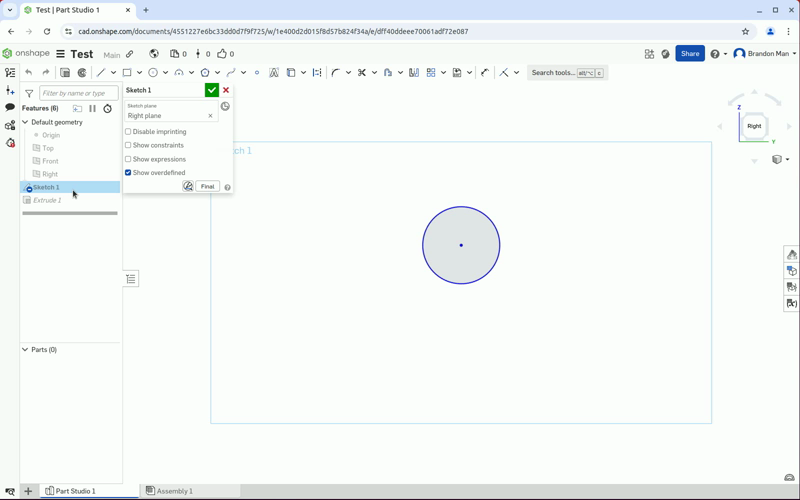
mouse_move(229, 92)
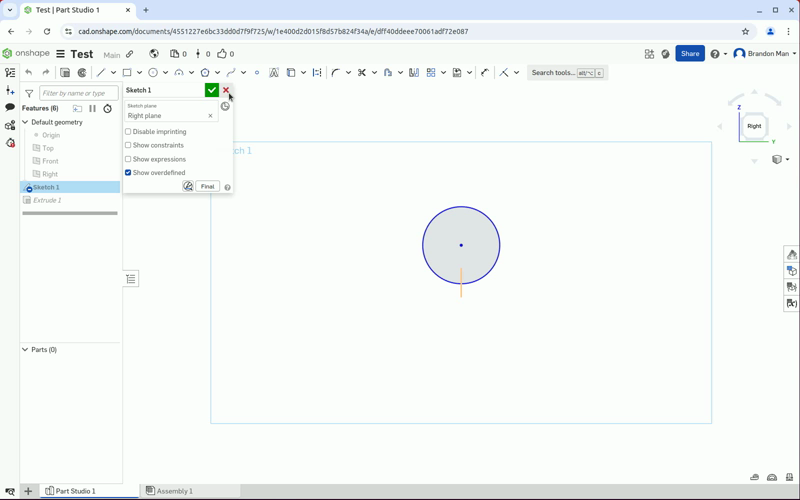
click(229, 92)
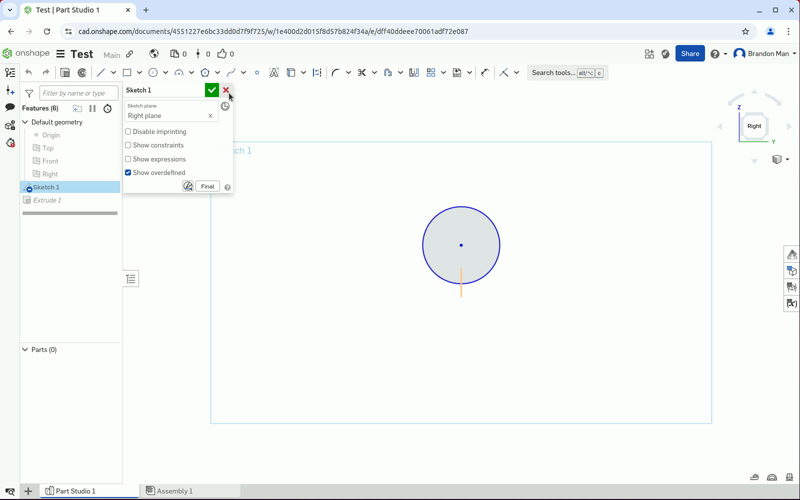
key(shift+s)
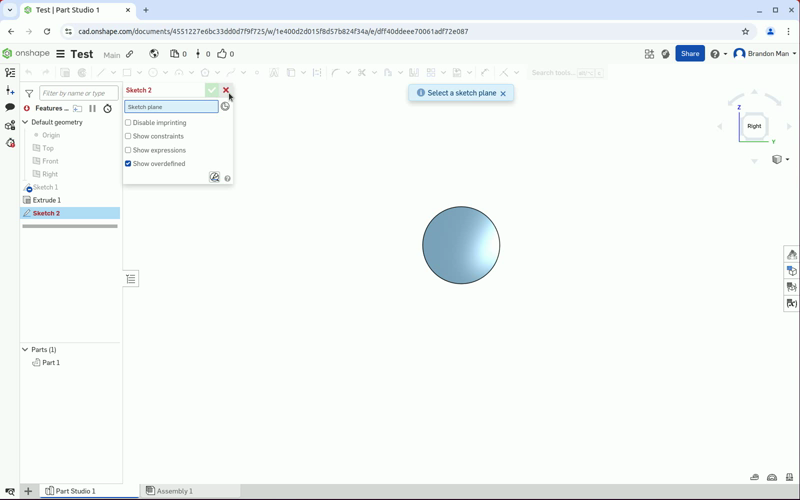
mouse_move(73, 176)
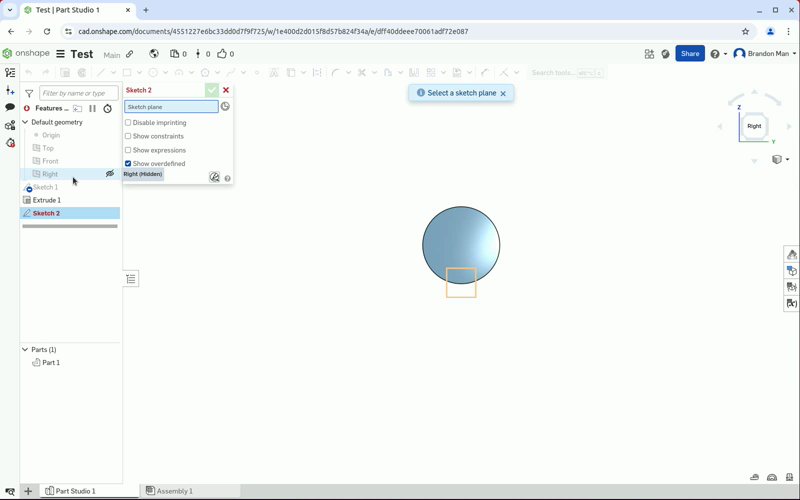
click(73, 176)
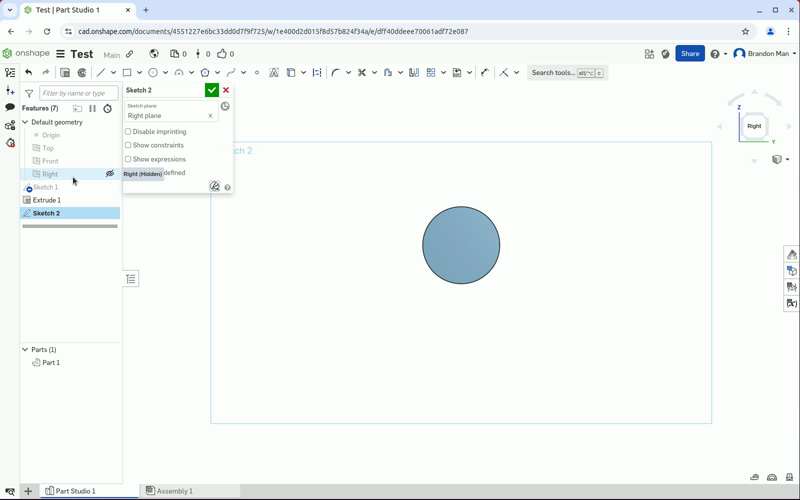
mouse_move(73, 352)
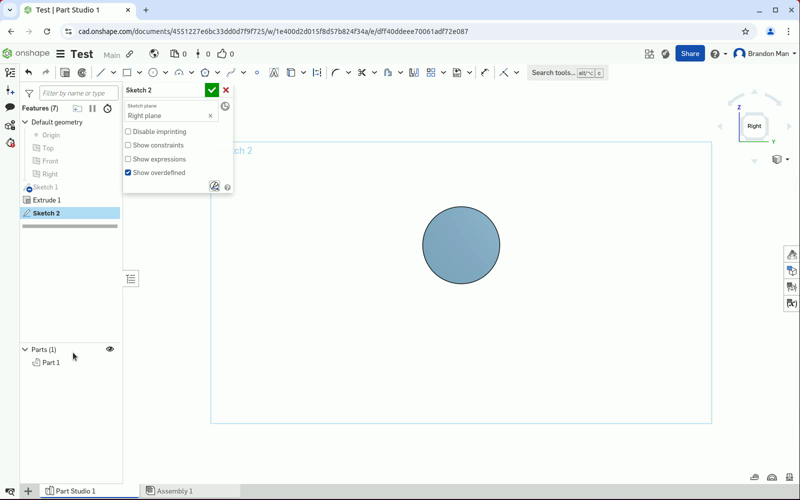
key(y)
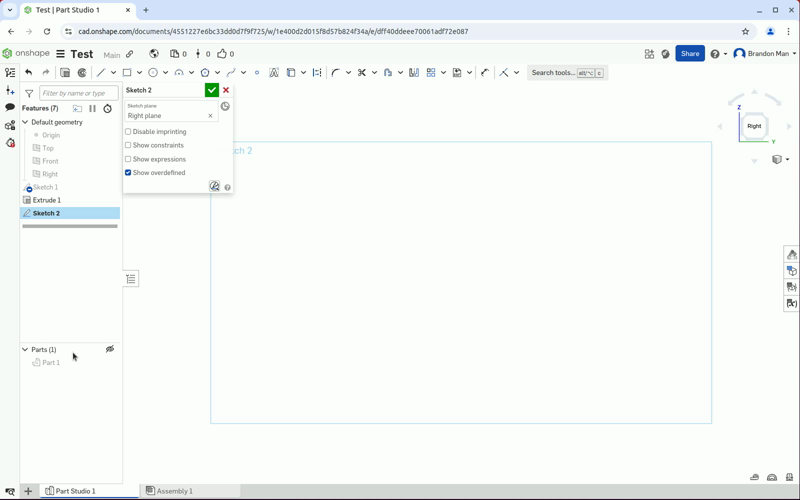
key(l)
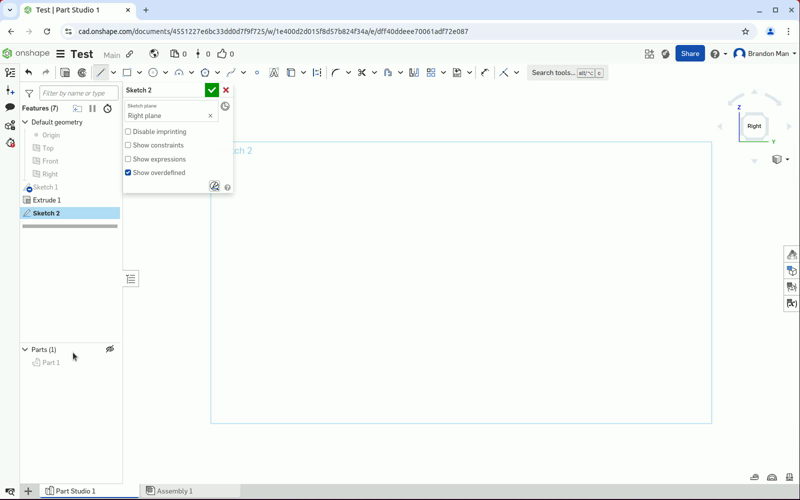
key_down(shift)
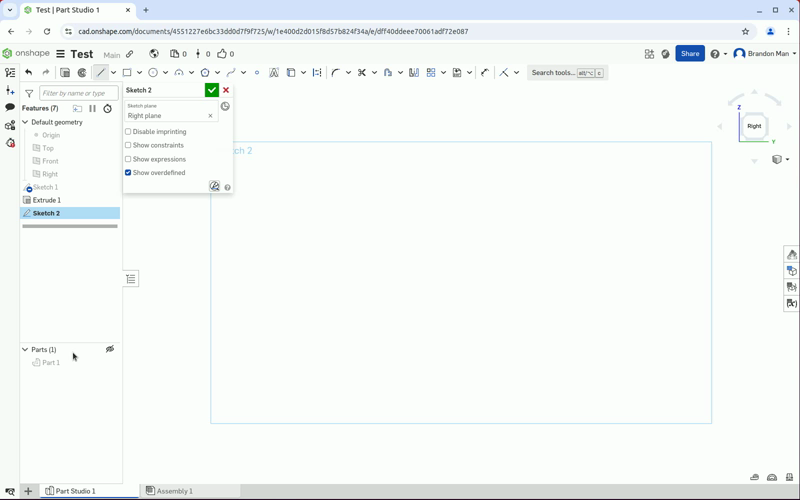
mouse_move(423, 282)
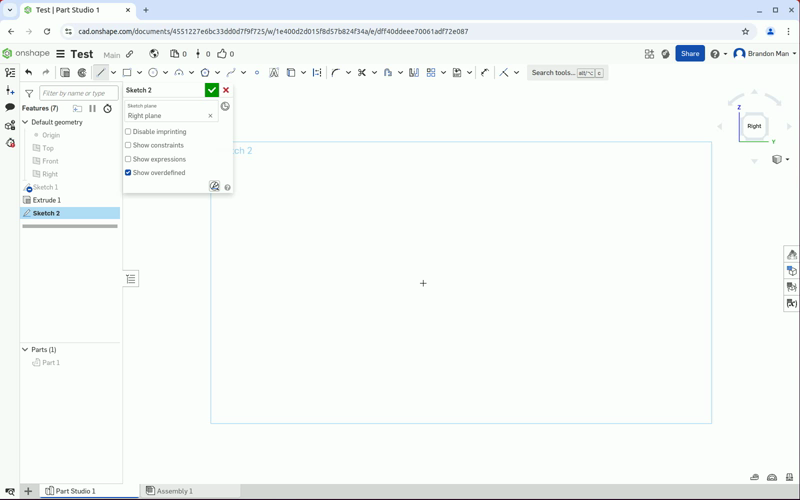
click(423, 282)
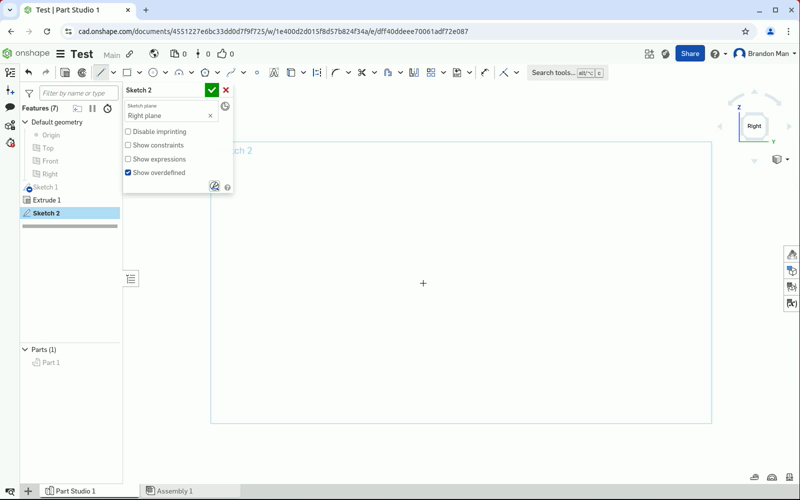
key_up(shift)
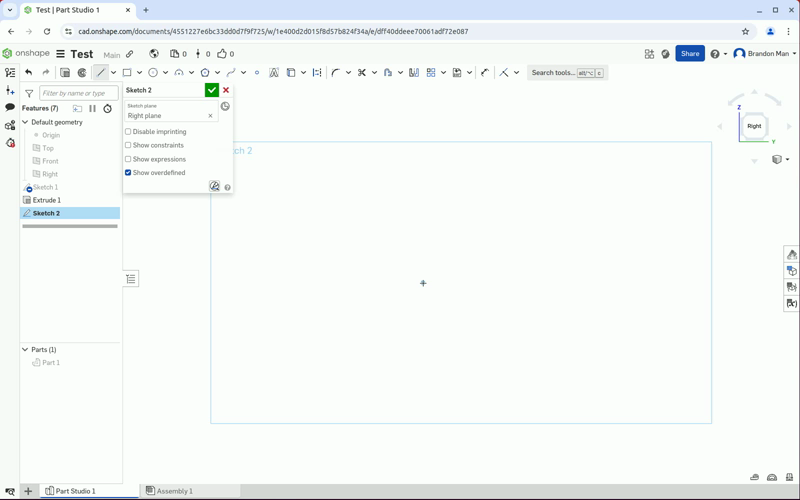
key_down(shift)
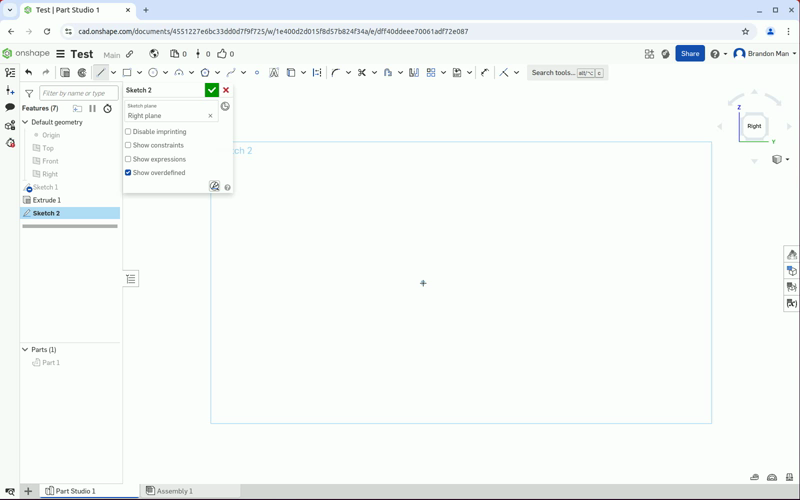
mouse_move(498, 282)
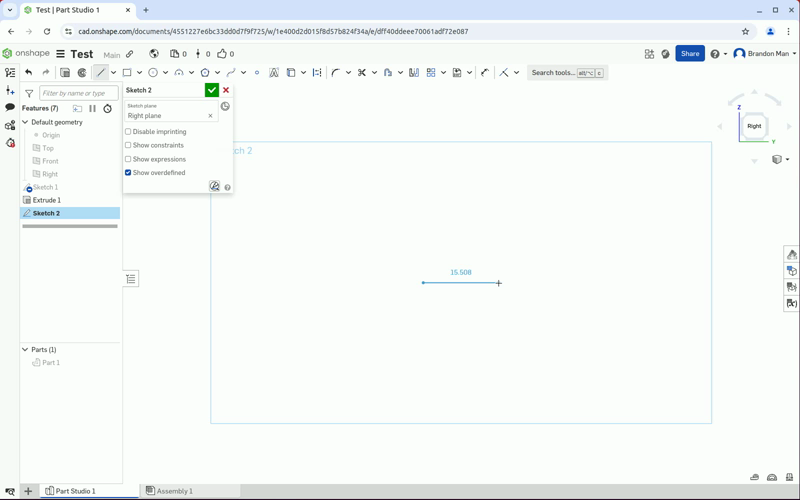
click(498, 282)
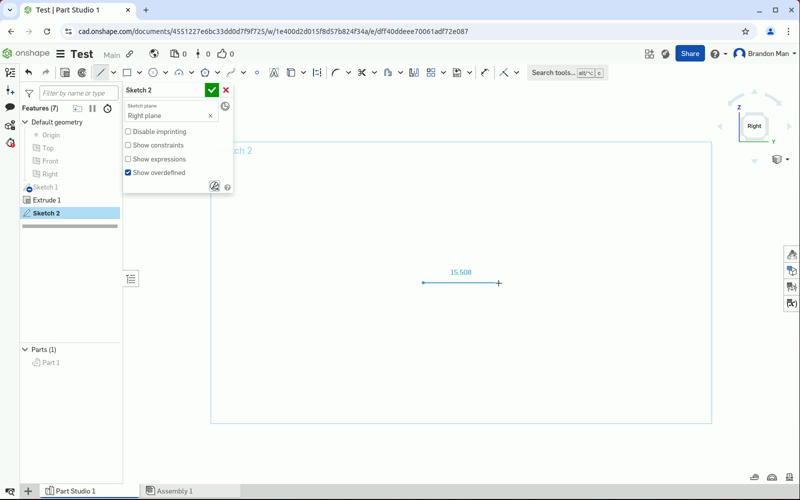
key_up(shift)
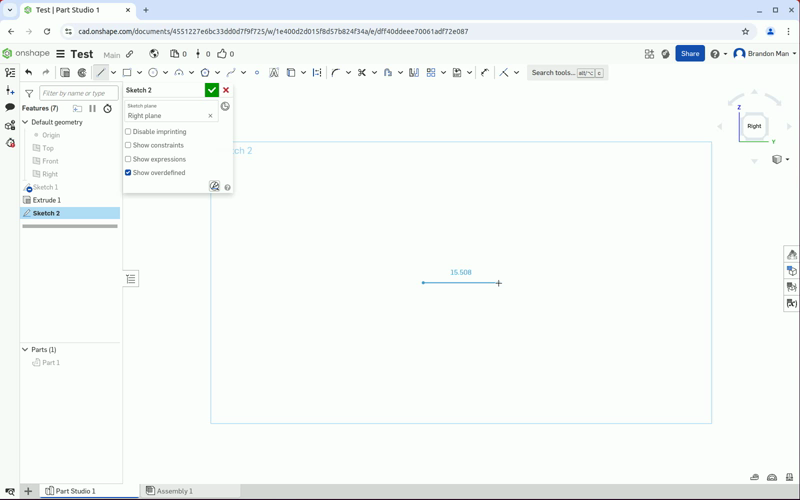
key_down(shift)
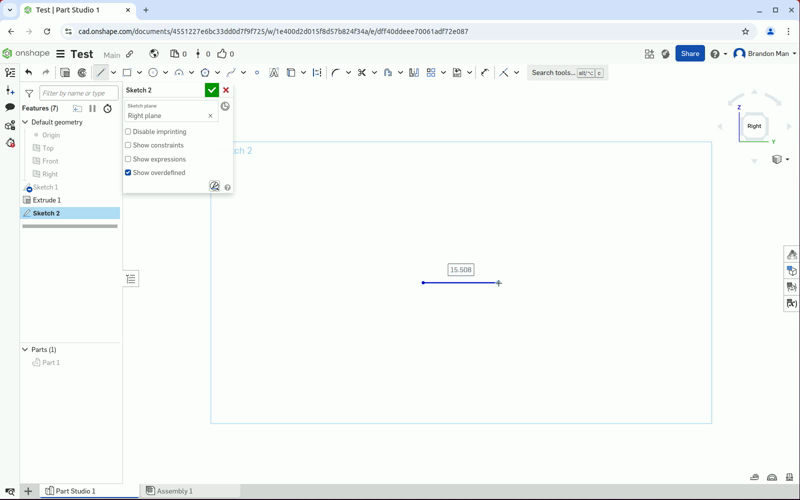
mouse_move(528, 282)
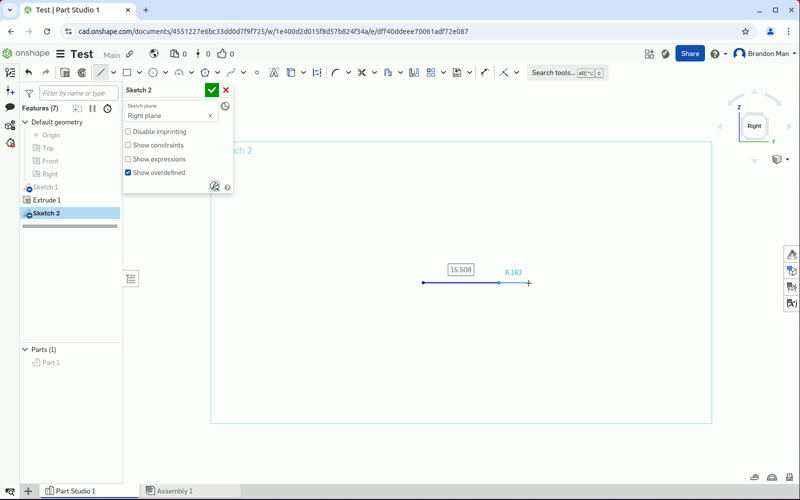
mouse_move(498, 245)
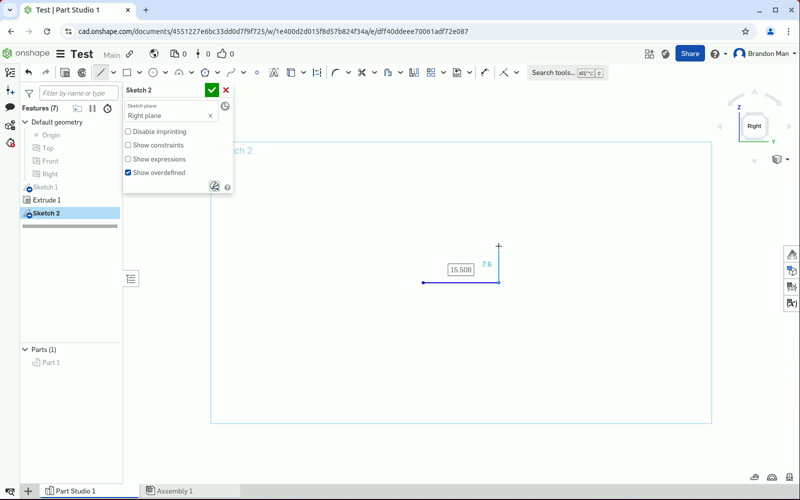
click(498, 245)
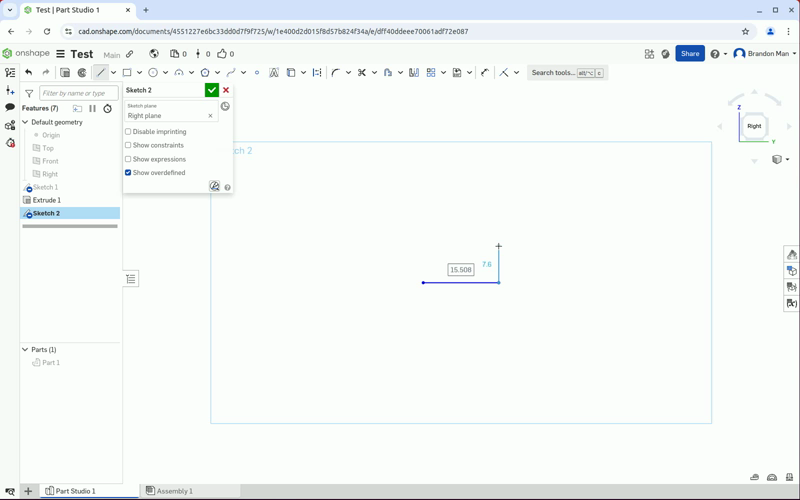
key_up(shift)
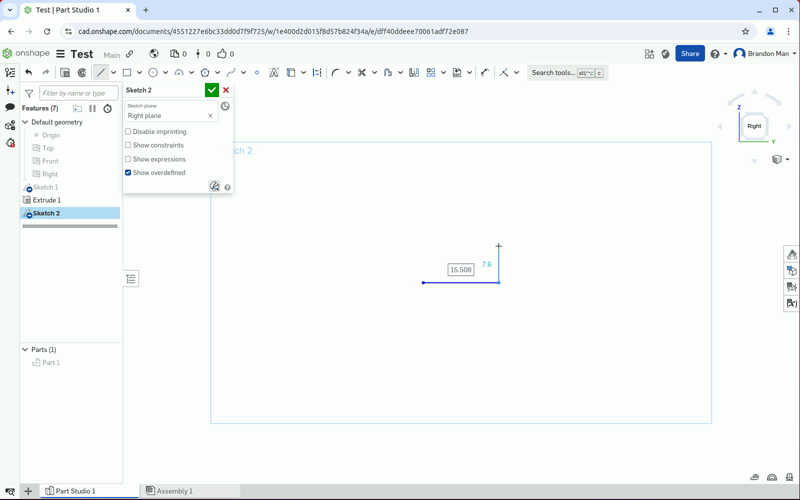
key_down(shift)
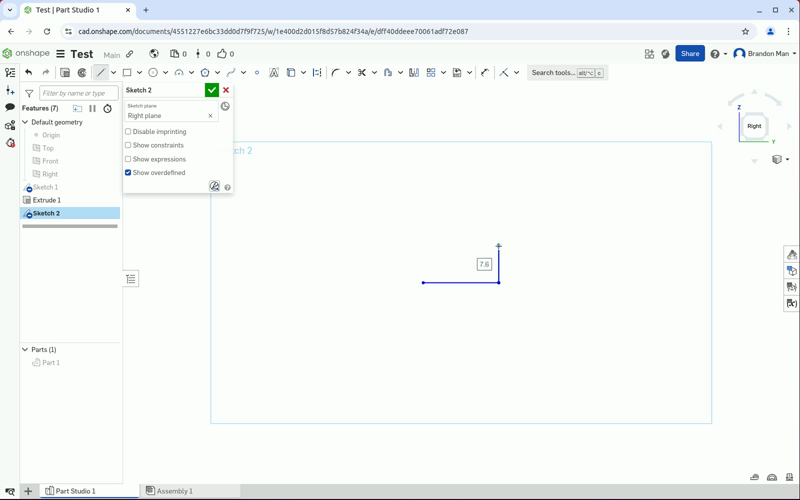
mouse_move(423, 245)
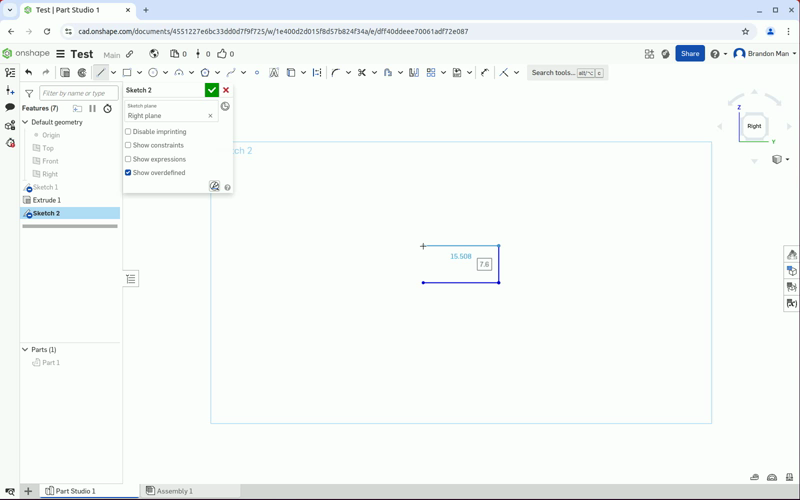
click(423, 245)
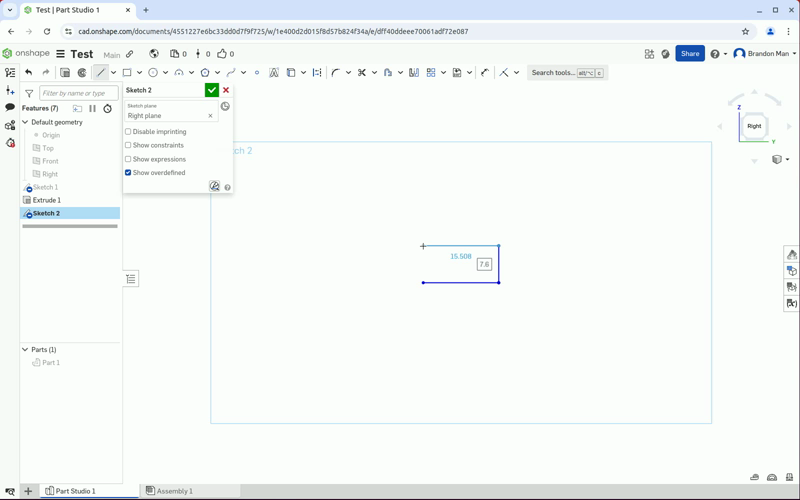
key_up(shift)
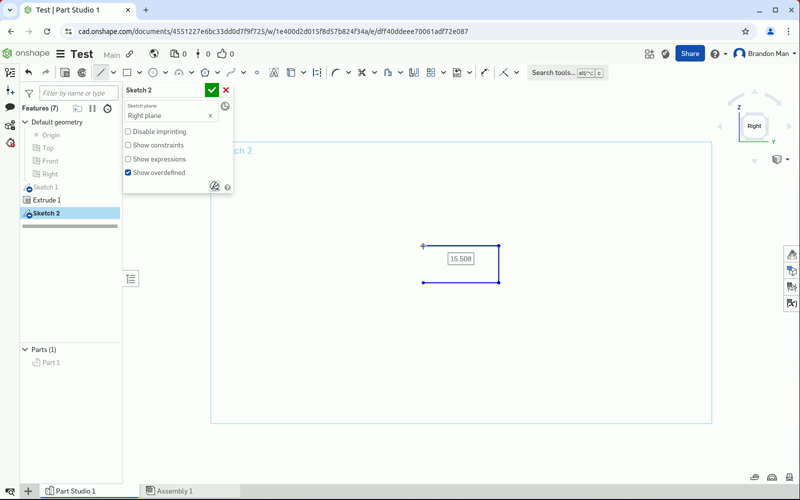
mouse_move(453, 245)
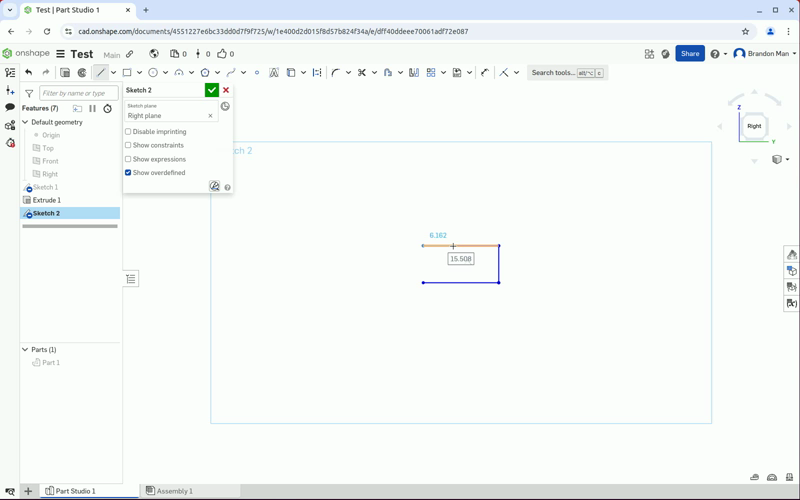
key_down(shift)
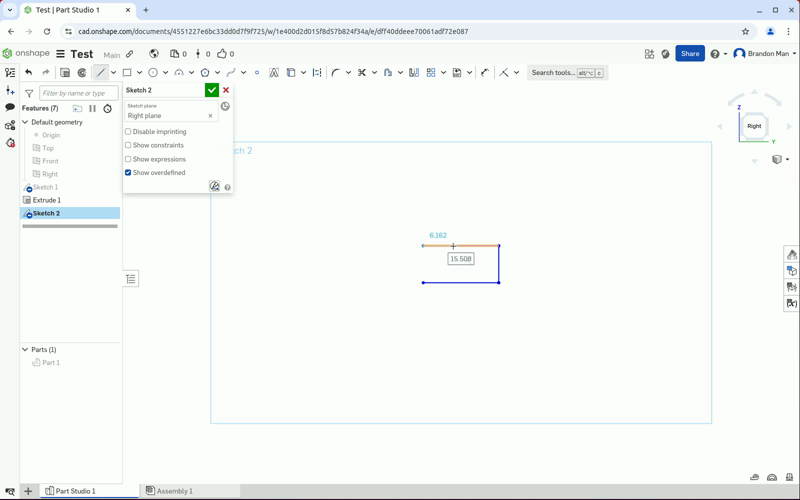
mouse_move(423, 282)
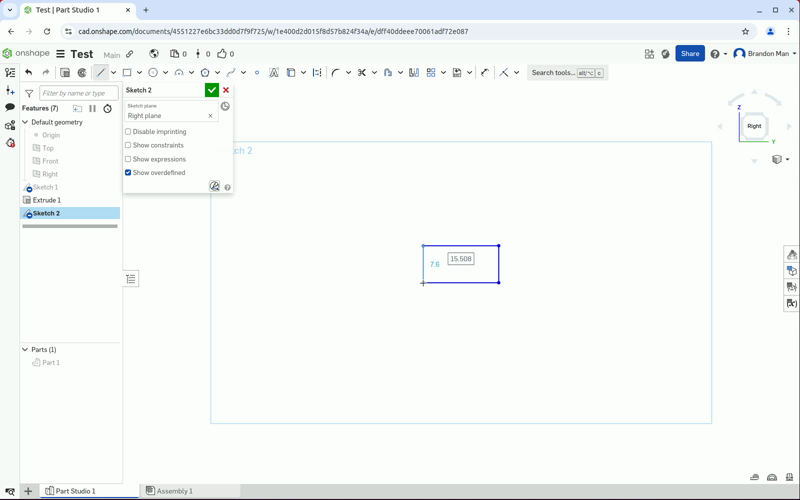
key_up(shift)
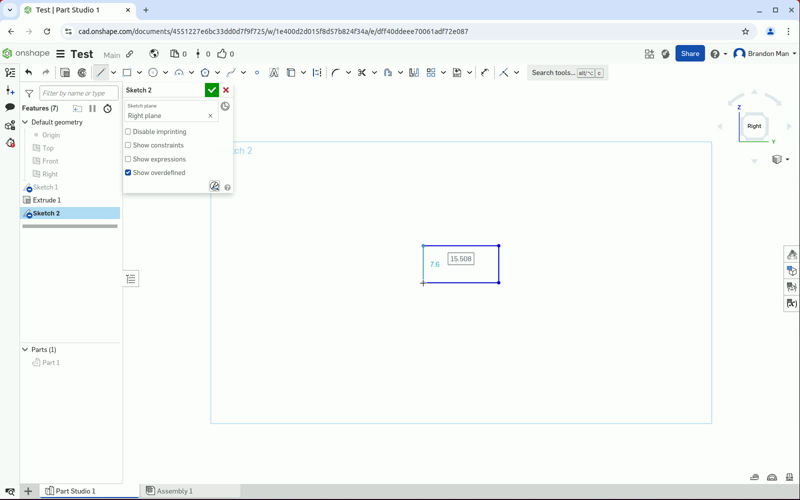
click(423, 282)
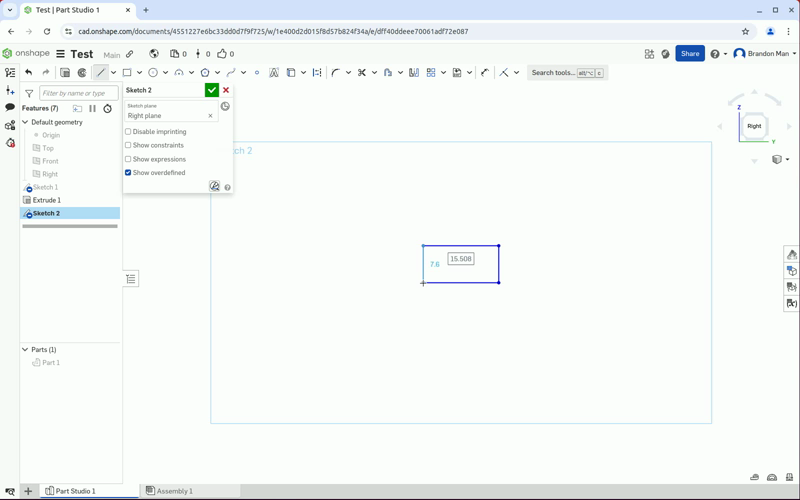
key(esc)
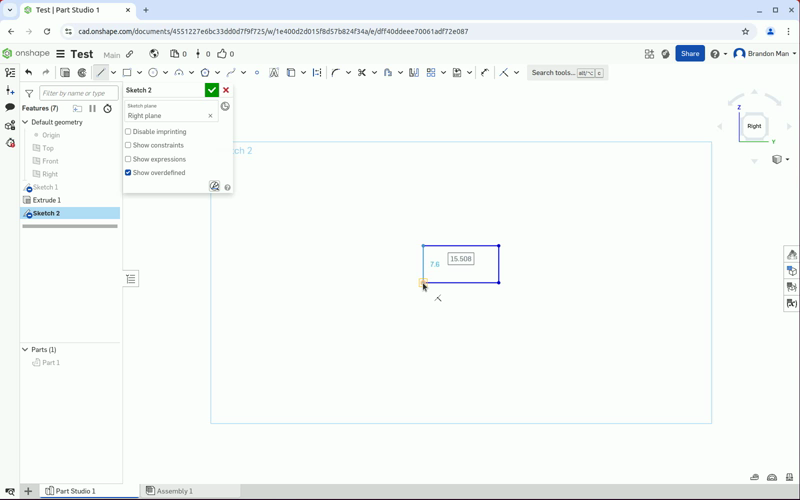
mouse_move(441, 252)
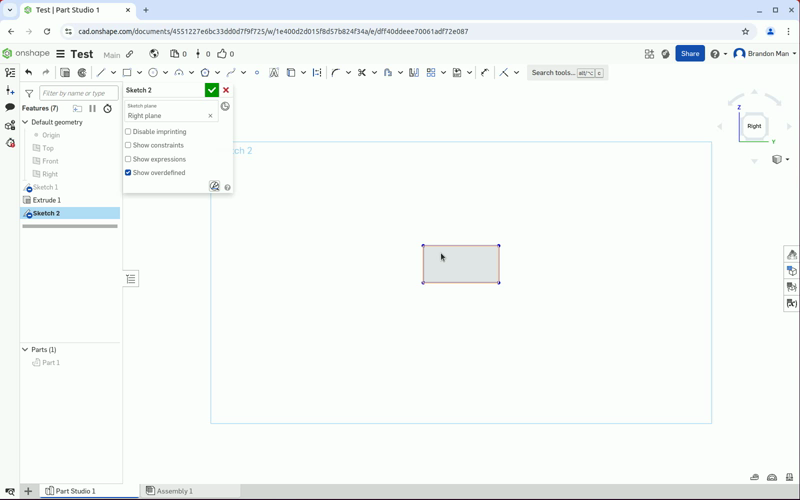
click(441, 252)
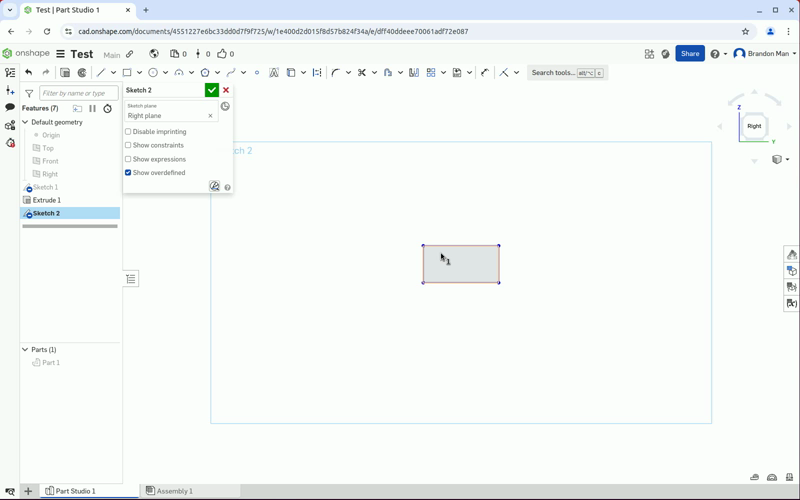
mouse_move(73, 352)
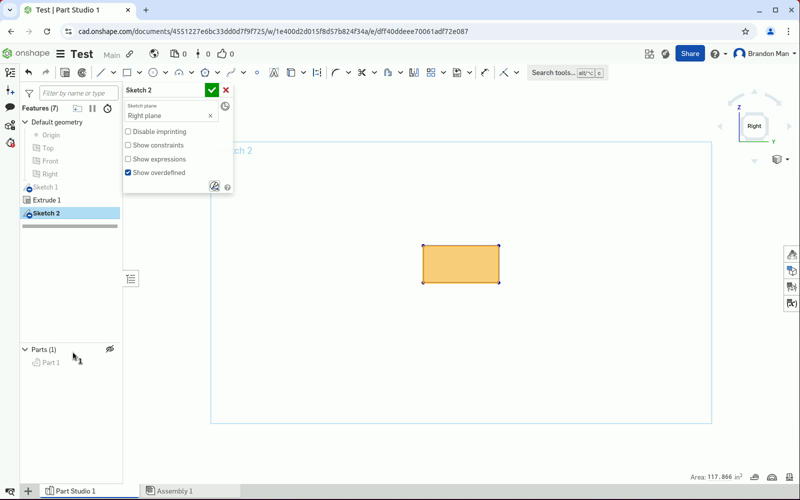
key(shift+y)
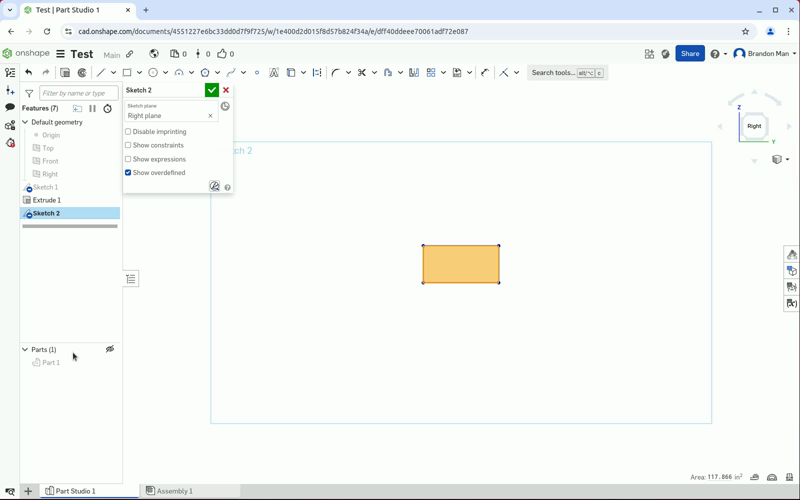
key(shift+e)
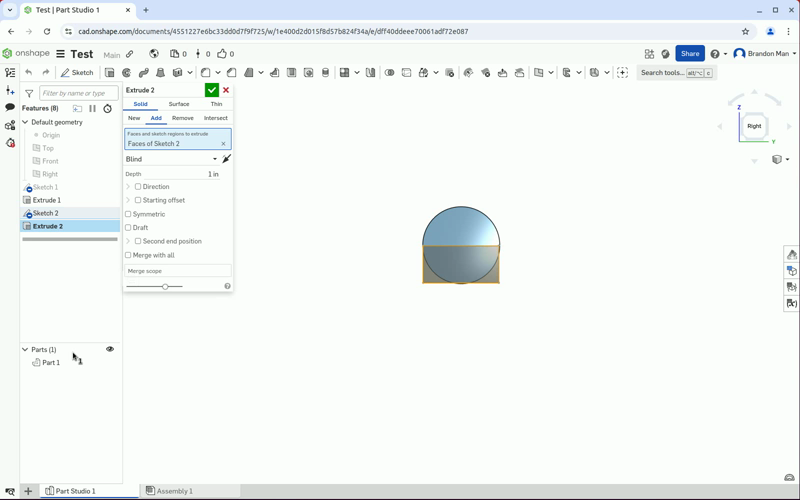
mouse_move(143, 106)
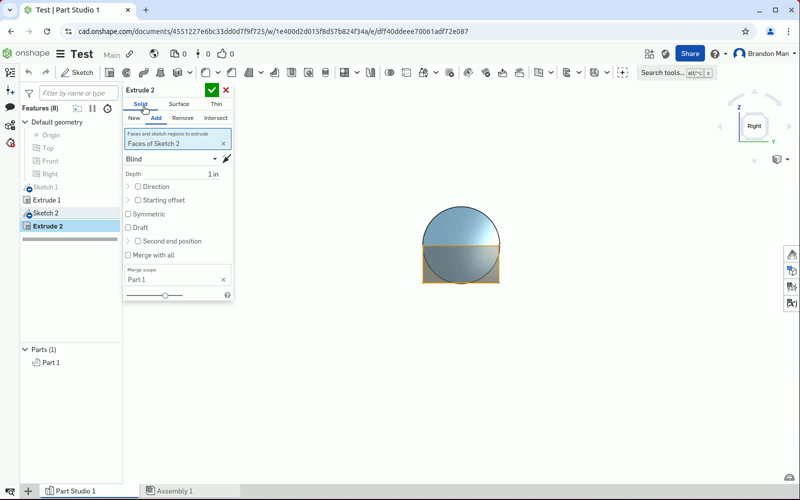
click(143, 106)
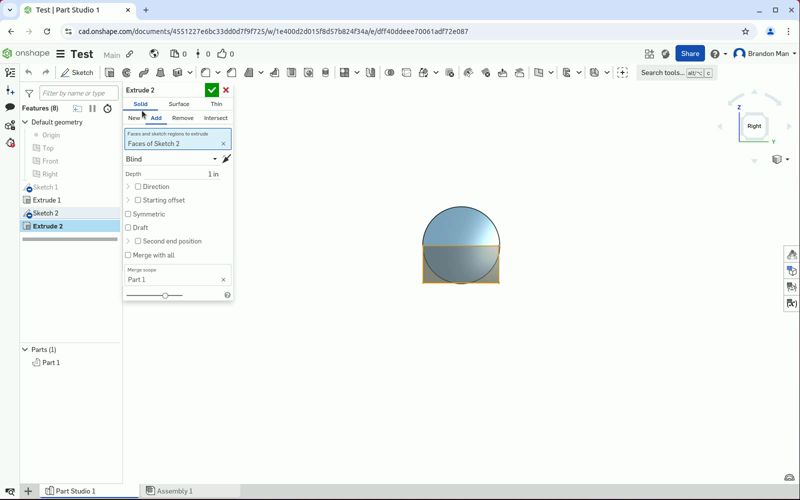
mouse_move(137, 120)
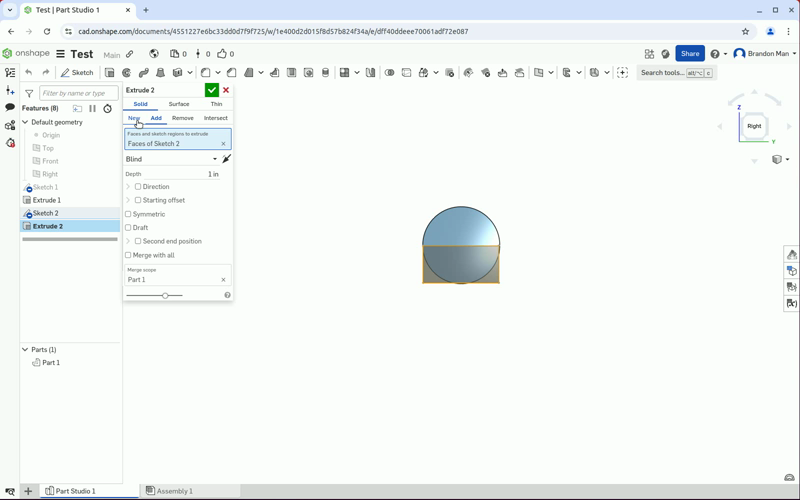
click(137, 120)
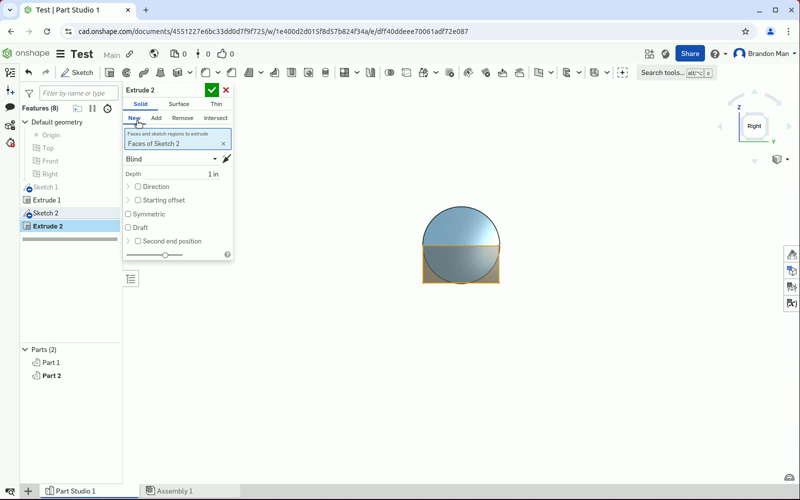
key(tab, 4)
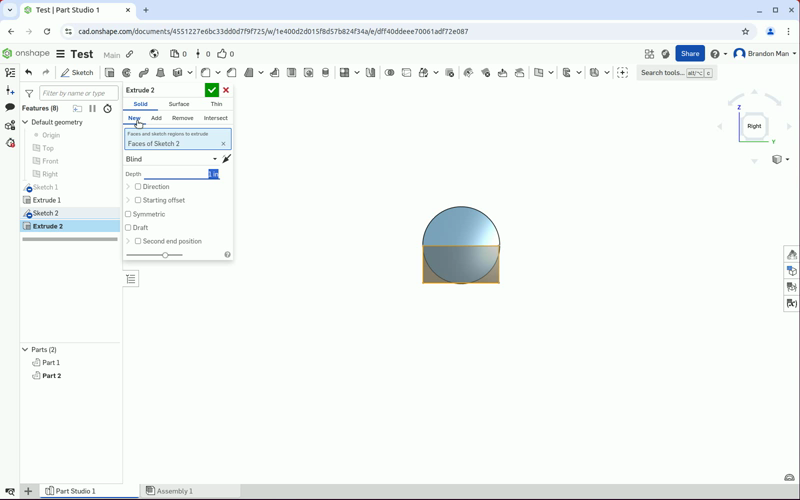
text(23.108)
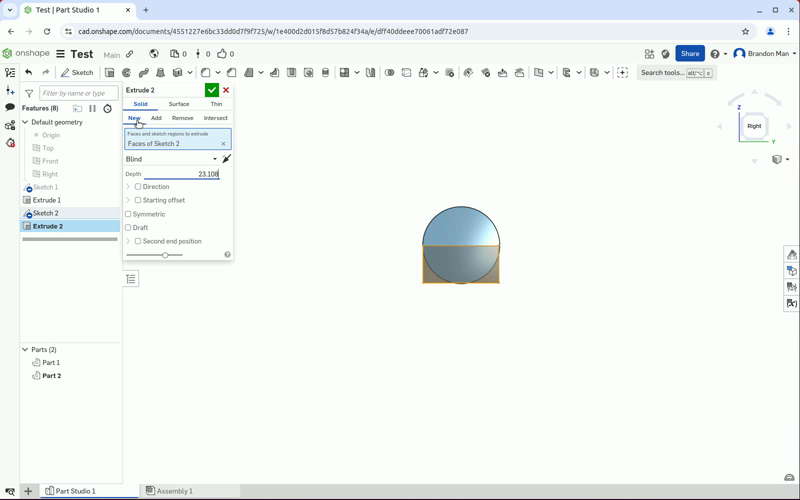
key(enter)
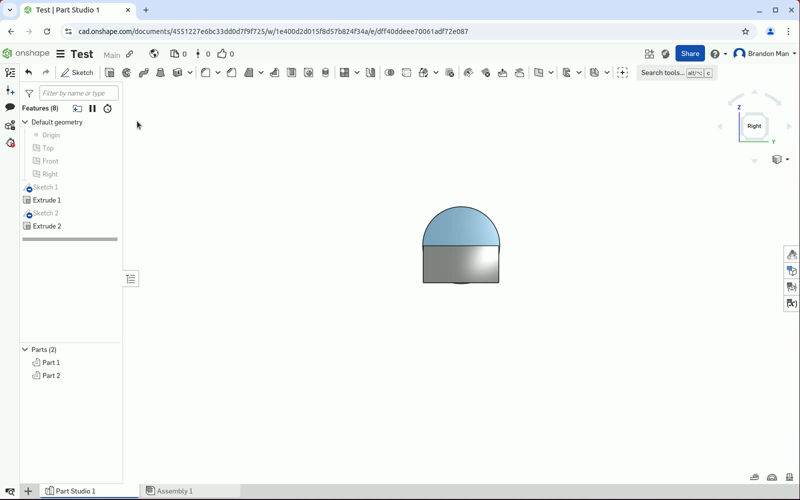
key(shift+h)
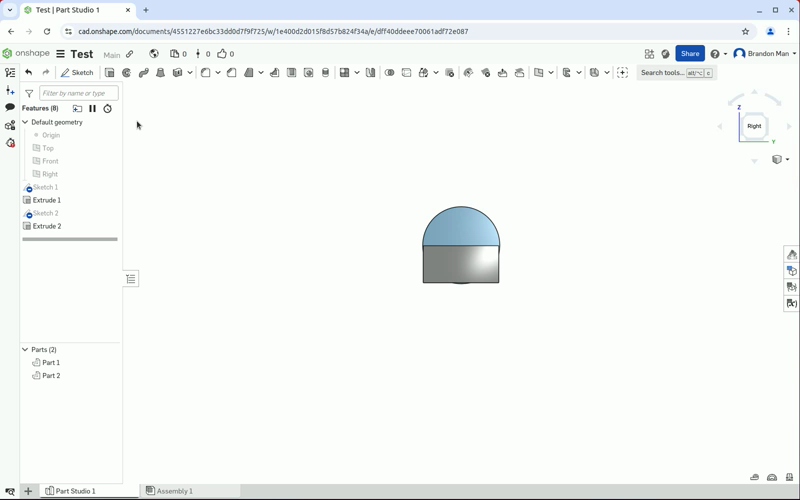
key(shift+h)
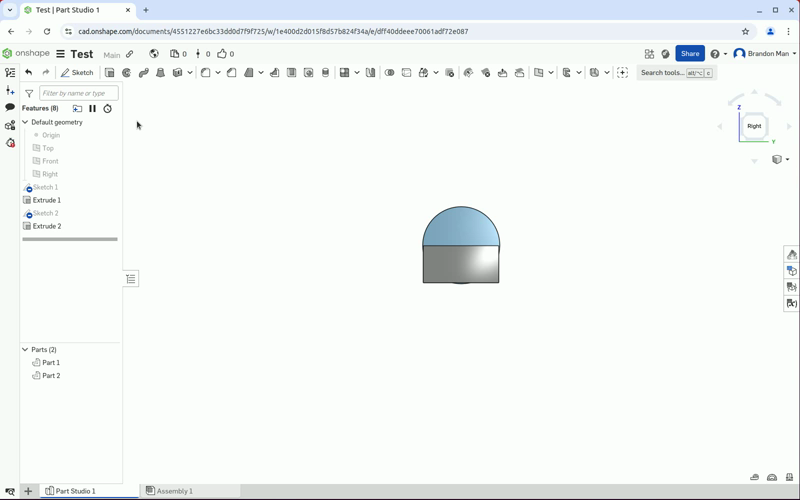
mouse_move(73, 189)
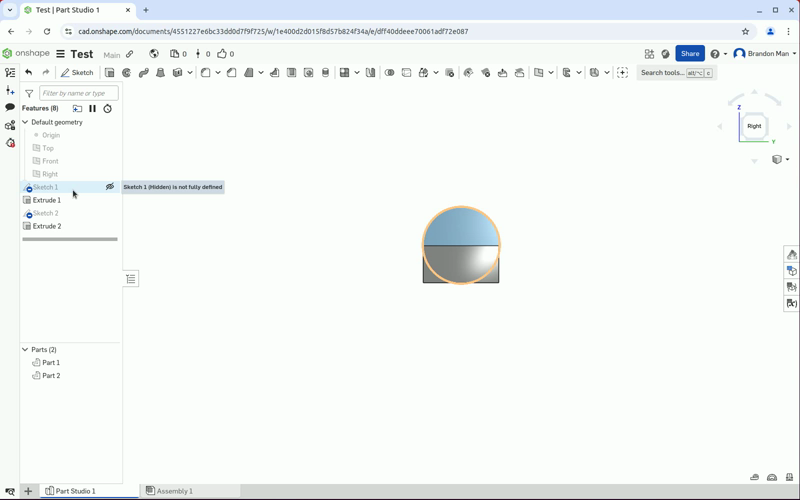
click(73, 189)
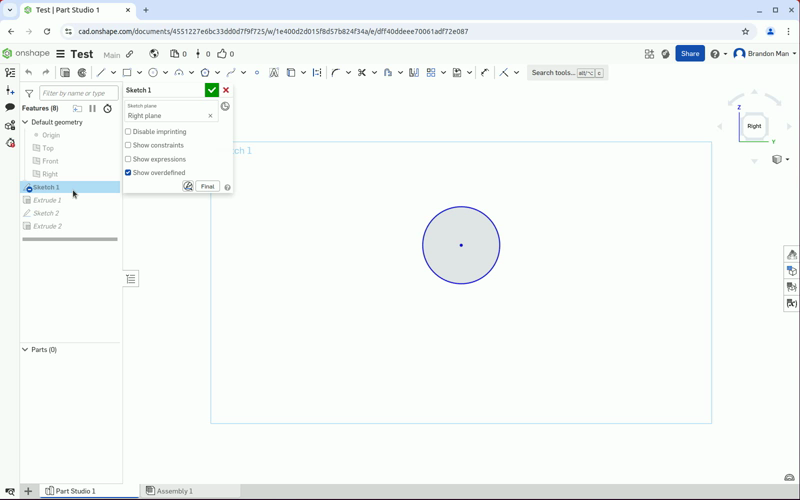
mouse_move(229, 92)
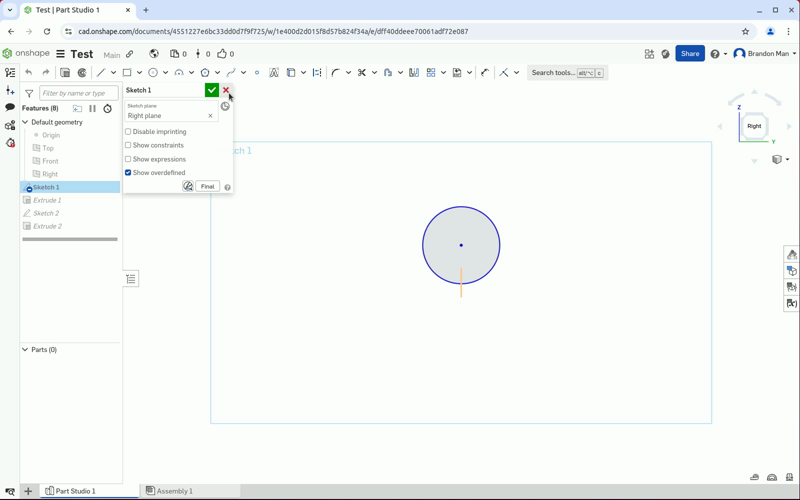
click(229, 92)
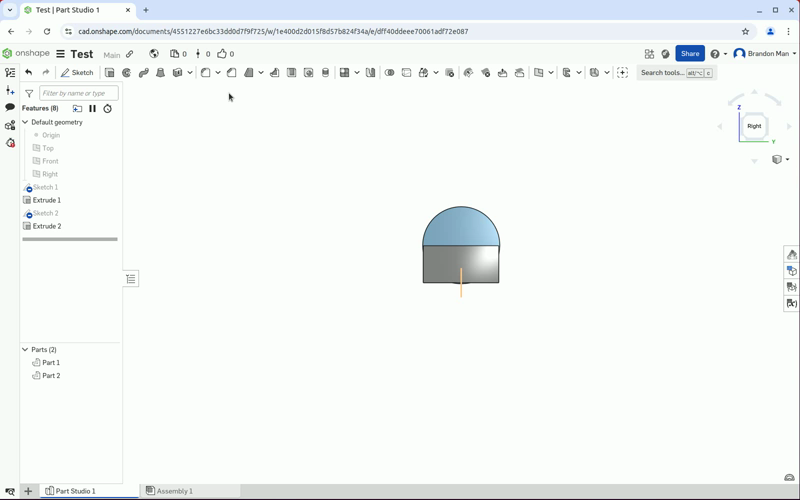
mouse_move(73, 352)
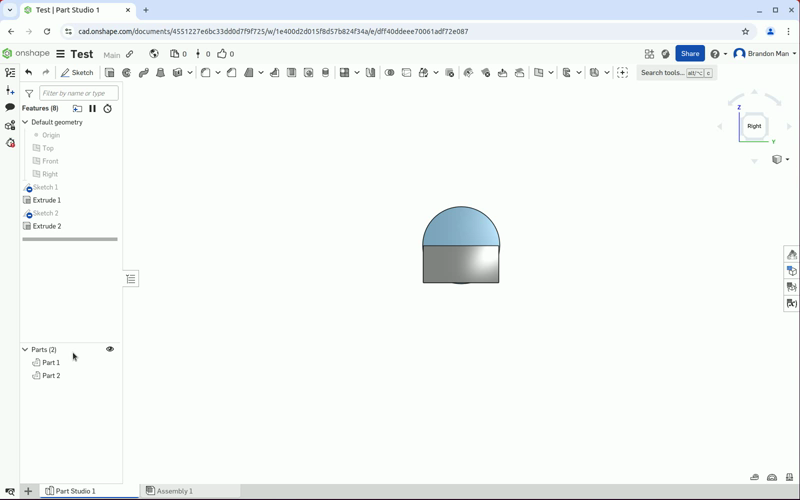
key(y)
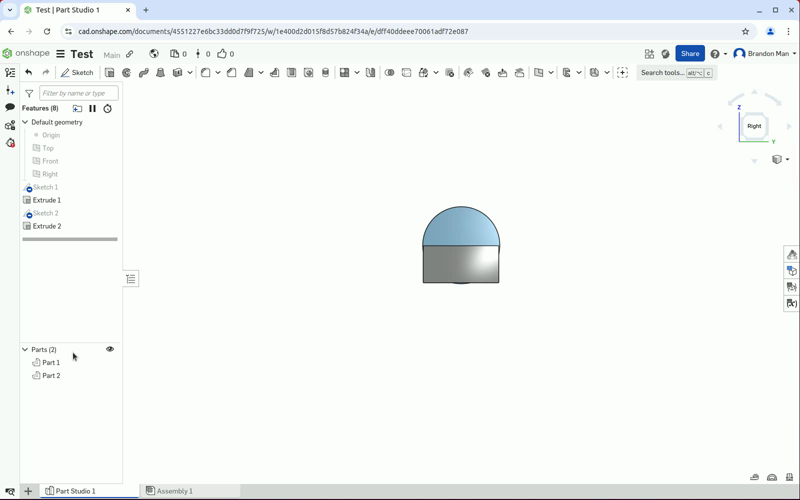
key(shift+p)
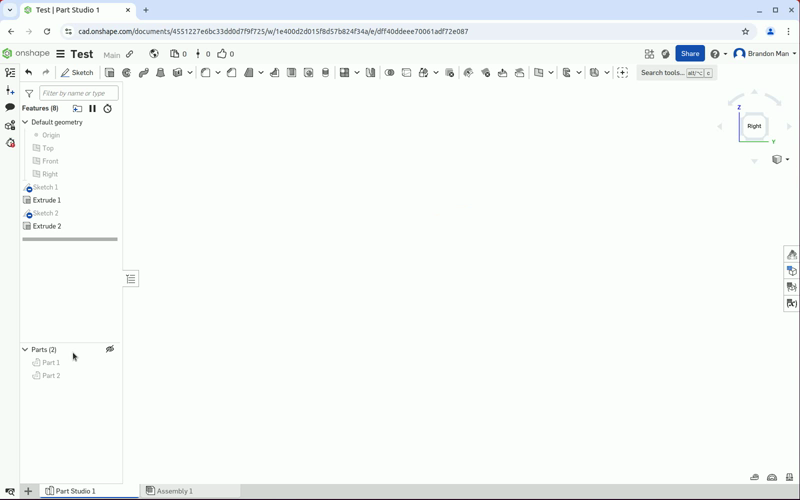
key(space)
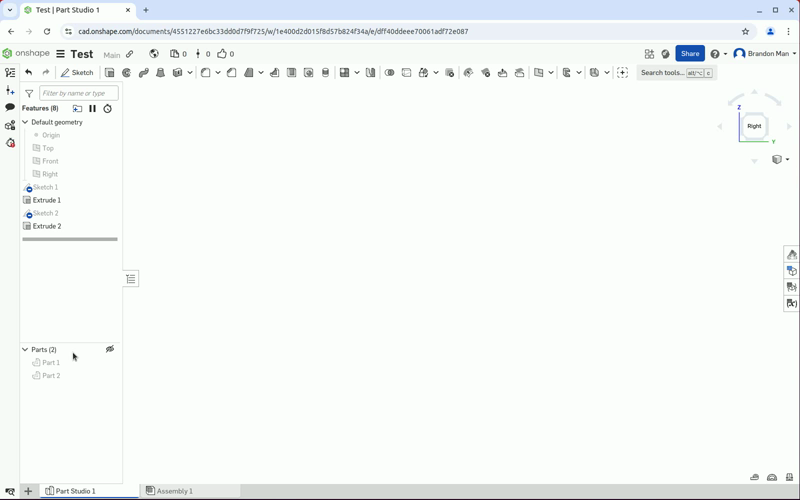
key_down(shift)
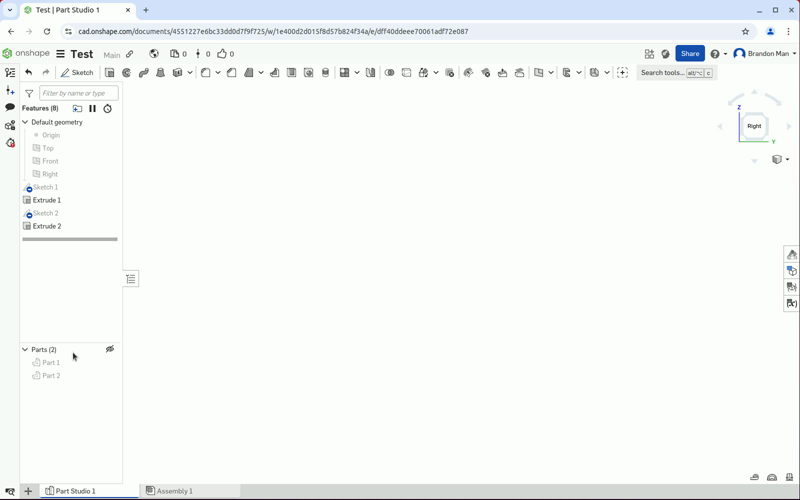
key(right)
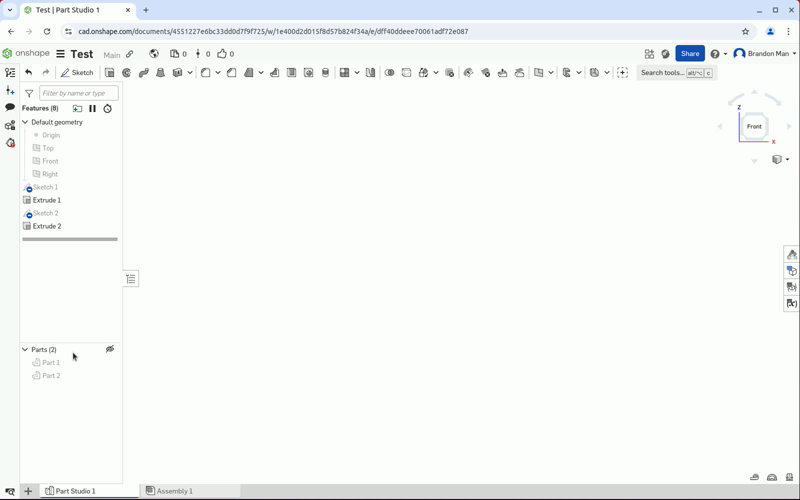
key_up(shift)
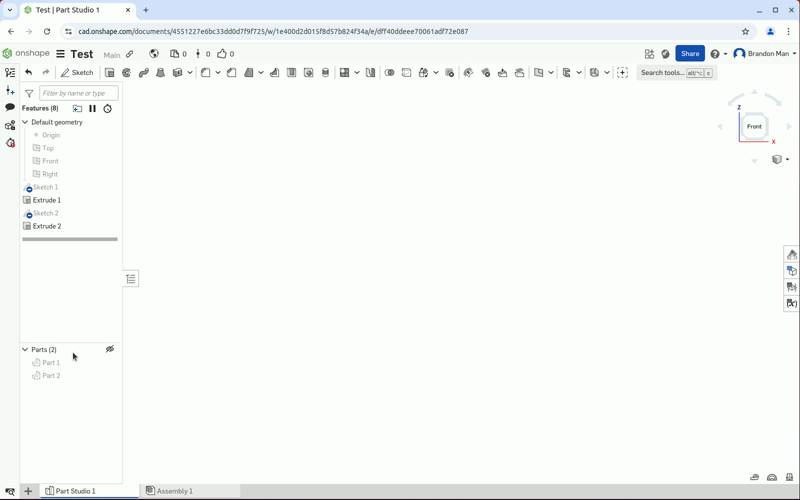
mouse_move(73, 352)
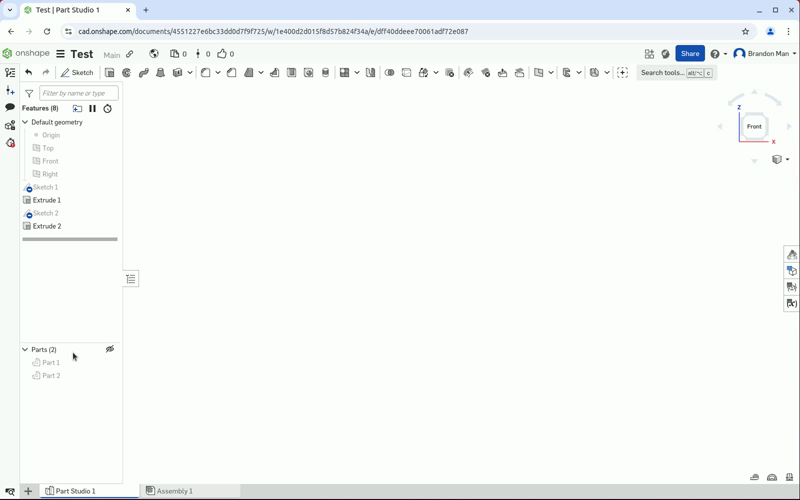
key(shift+y)
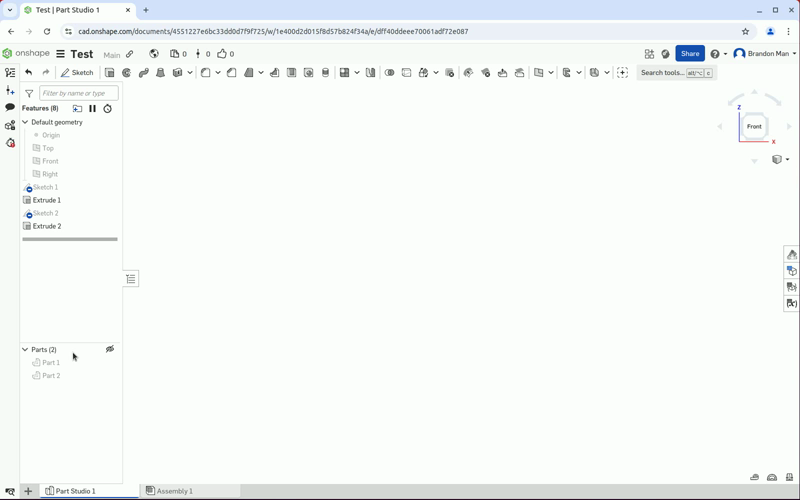
key(shift+s)
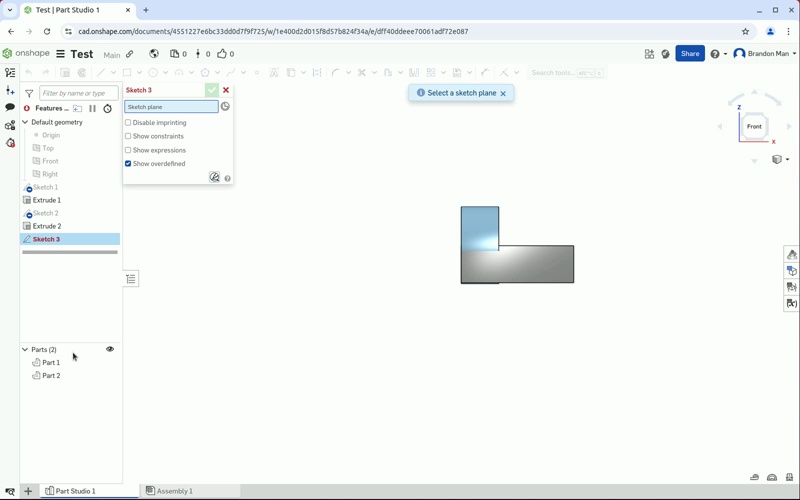
mouse_move(73, 163)
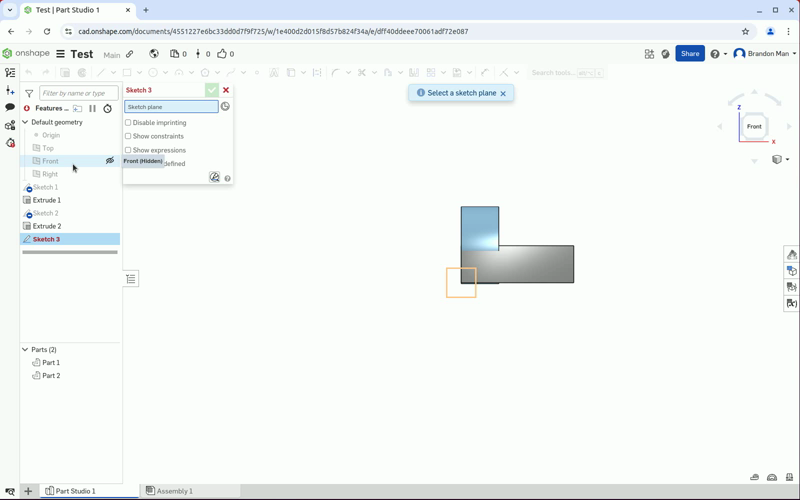
click(73, 163)
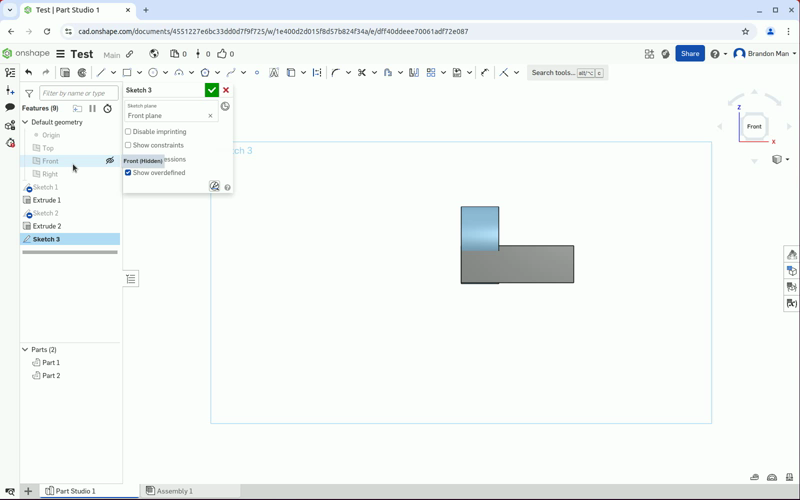
mouse_move(73, 352)
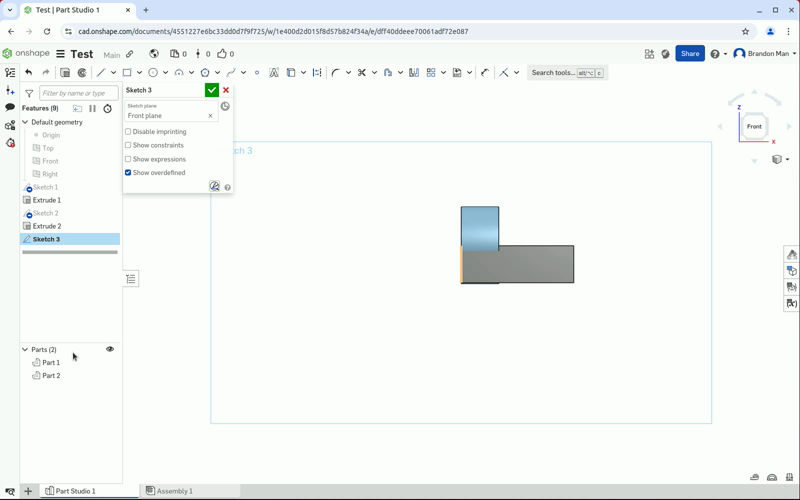
key(y)
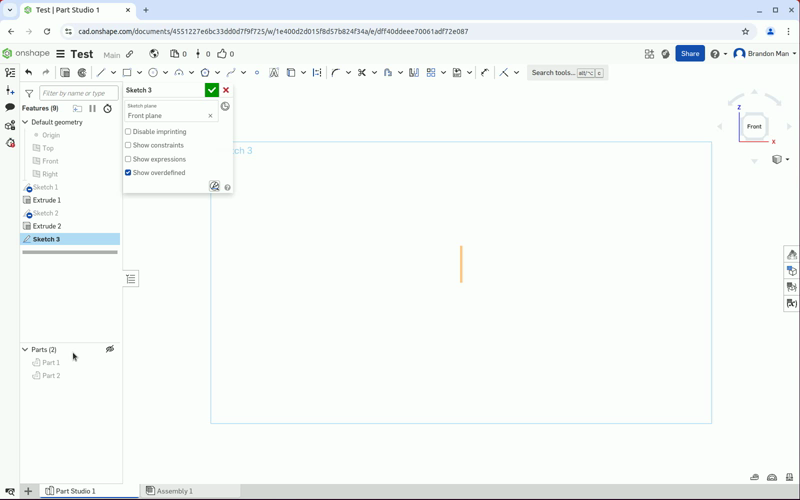
key(l)
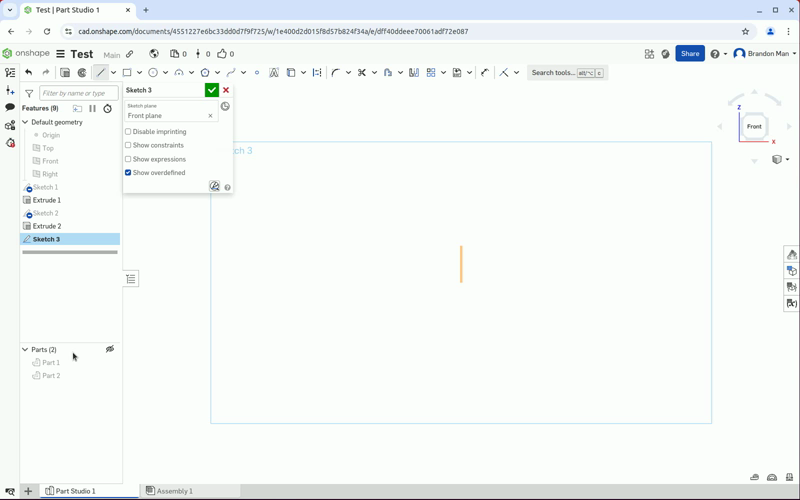
key_down(shift)
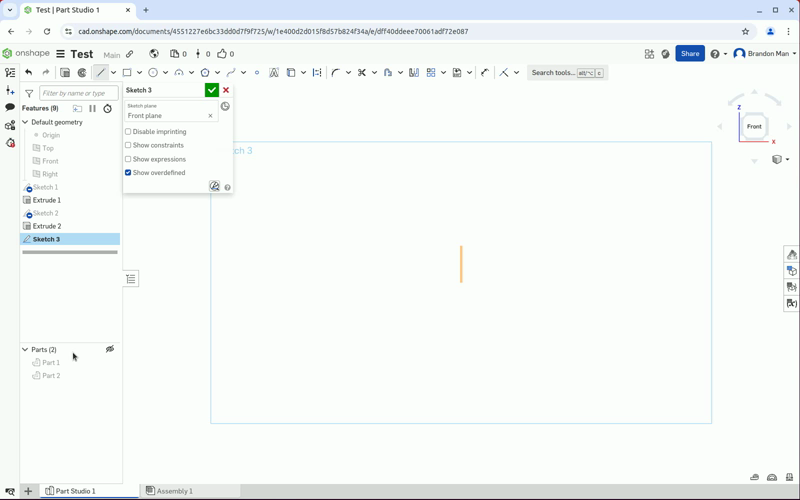
mouse_move(498, 264)
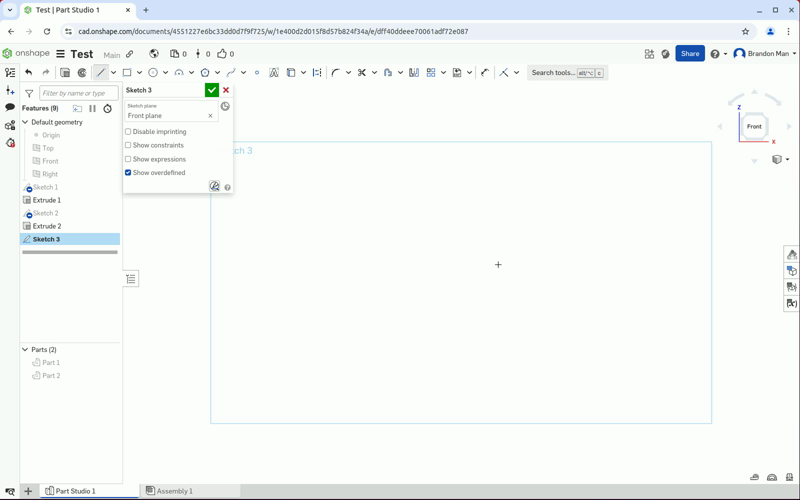
click(498, 264)
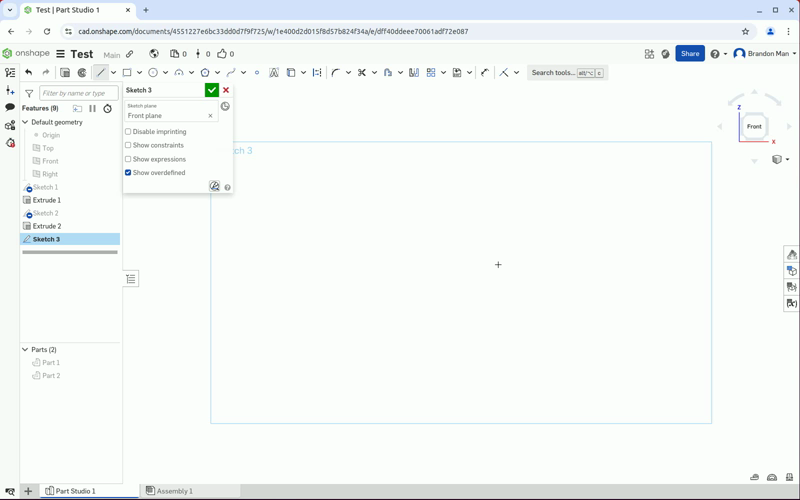
key_up(shift)
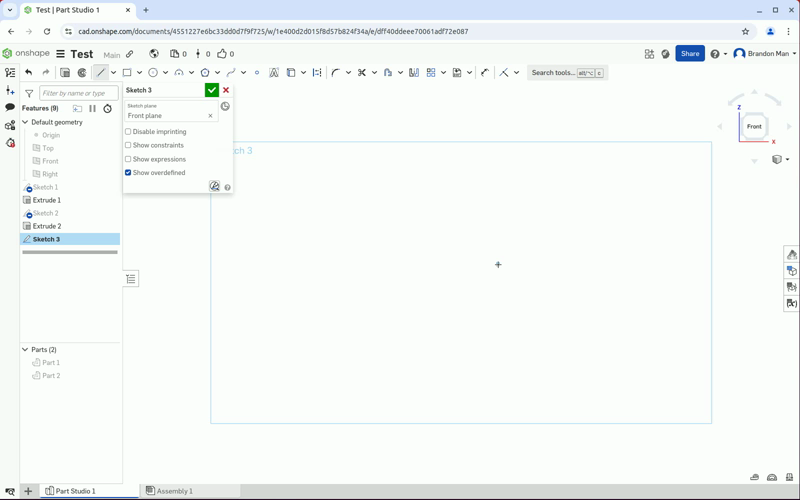
key_down(shift)
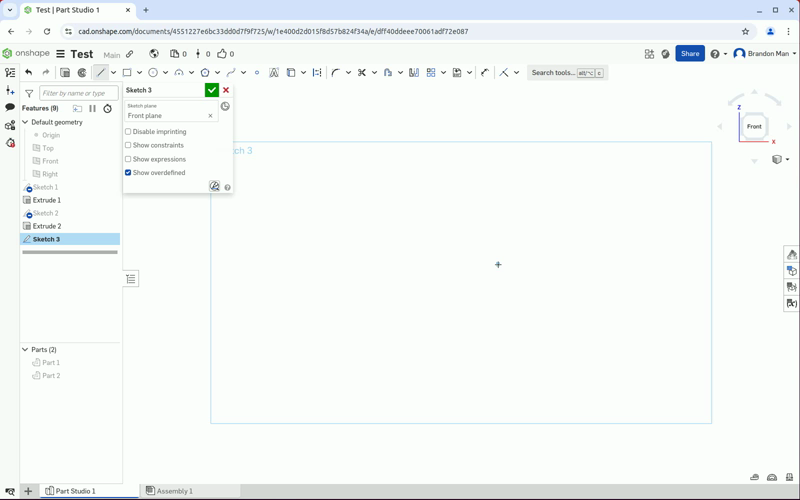
mouse_move(573, 264)
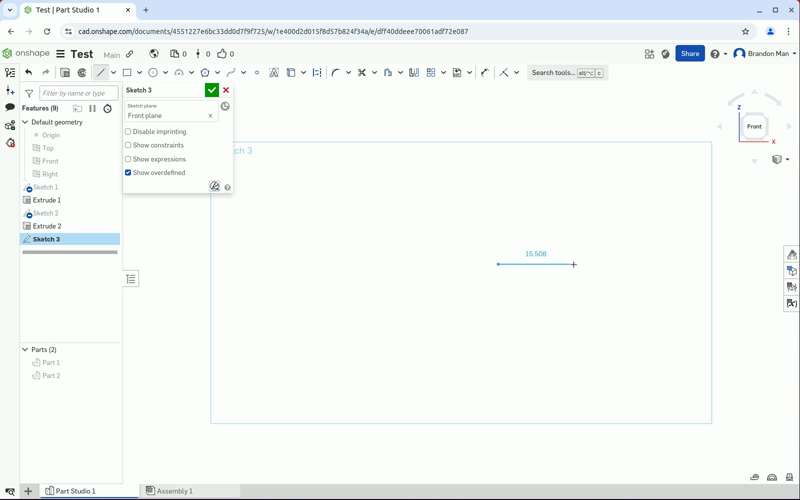
click(573, 264)
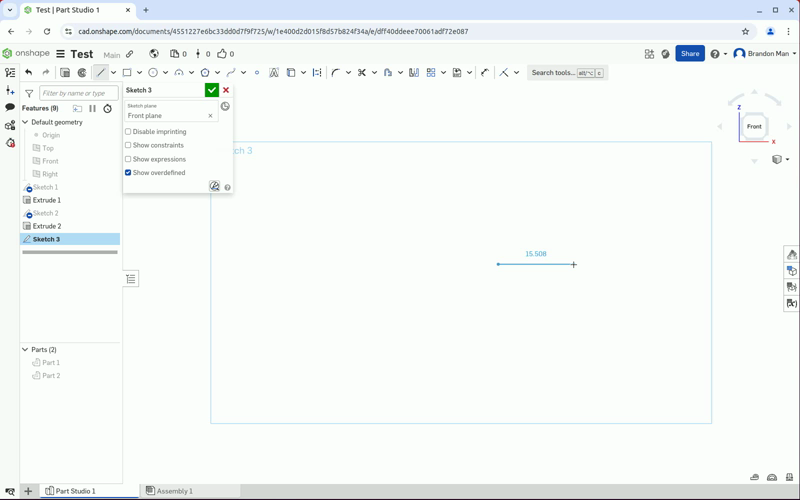
key_up(shift)
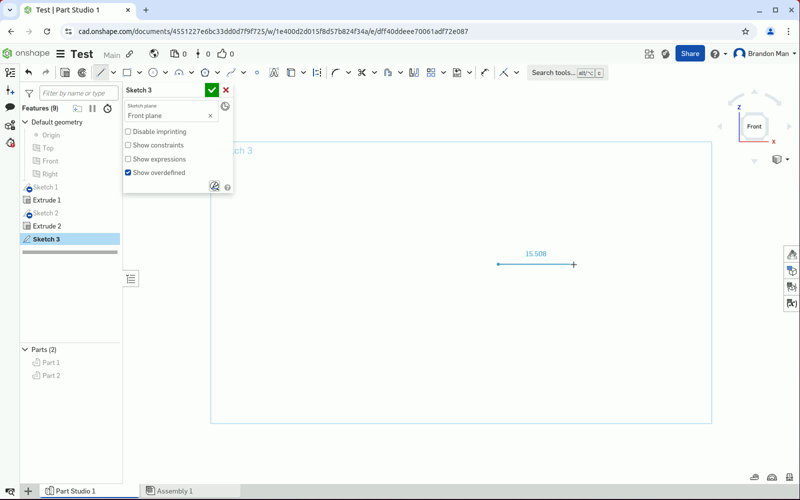
key_down(shift)
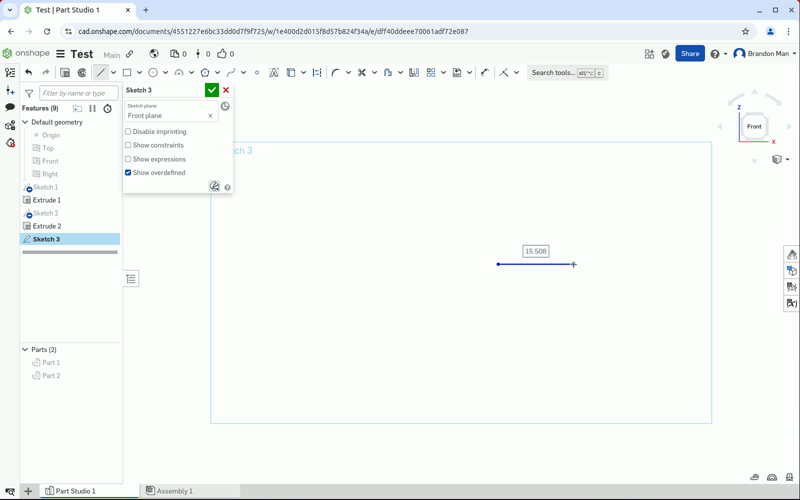
mouse_move(589, 264)
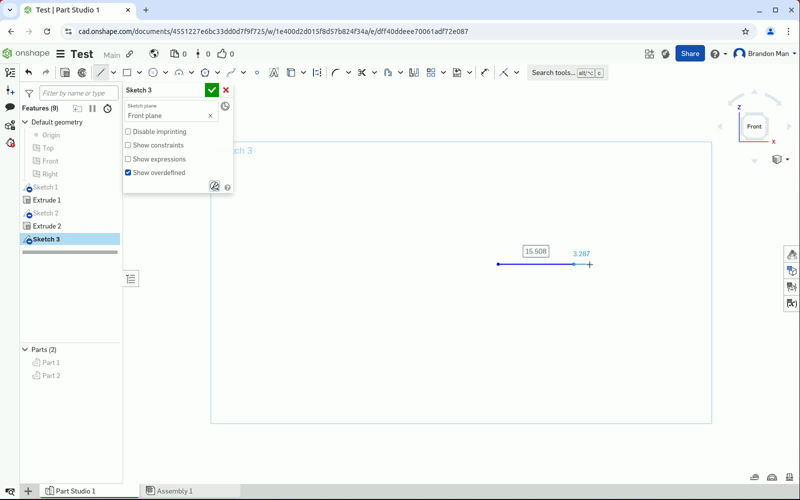
mouse_move(573, 245)
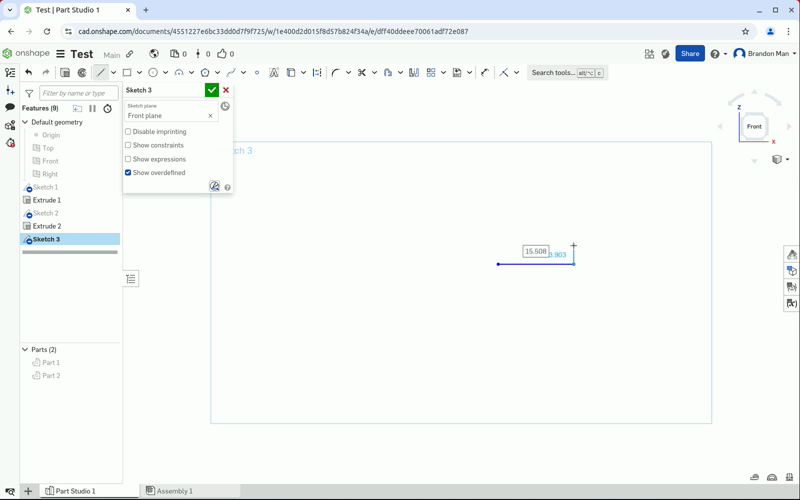
click(573, 245)
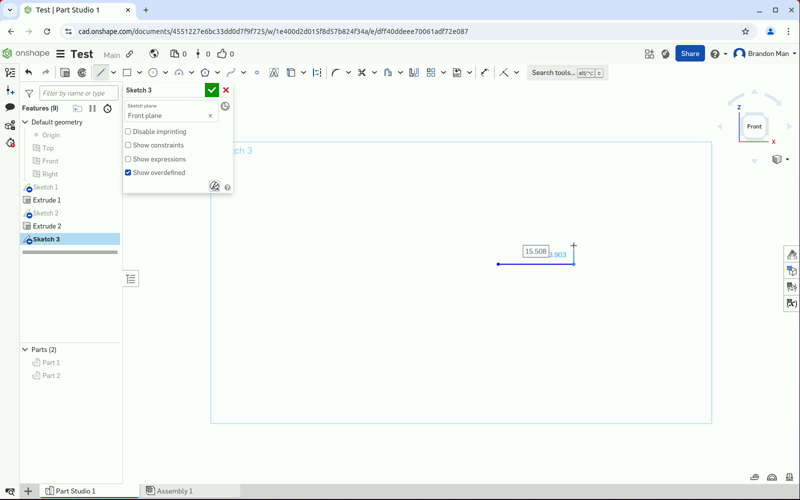
key_up(shift)
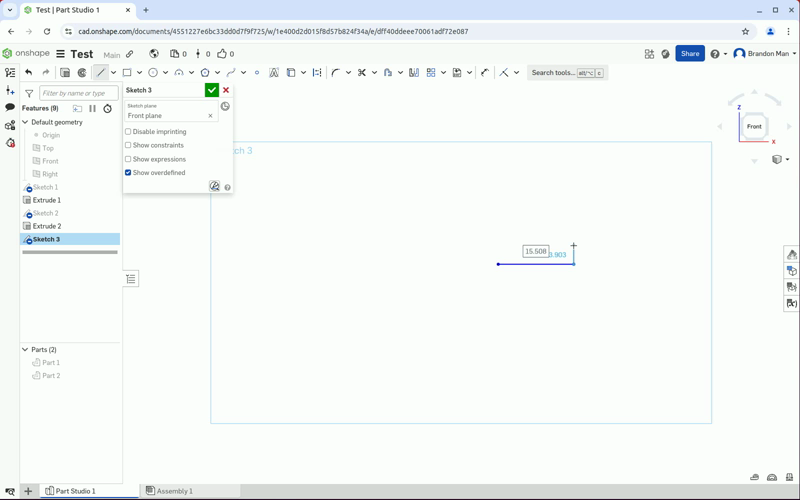
key_down(shift)
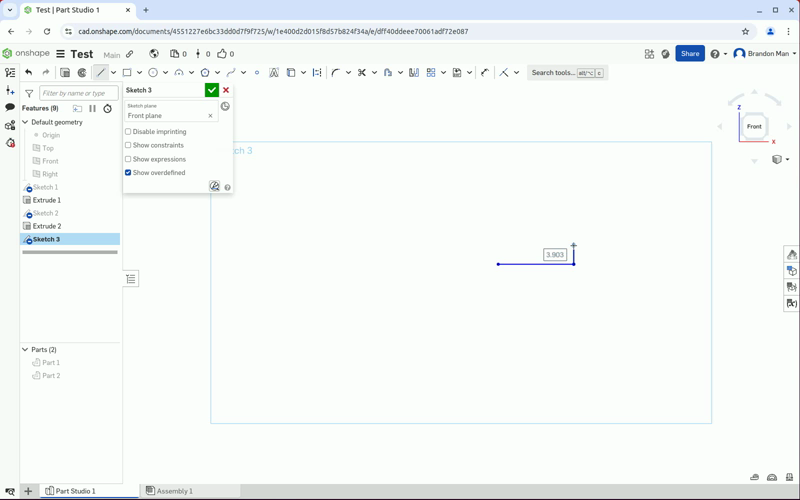
mouse_move(498, 245)
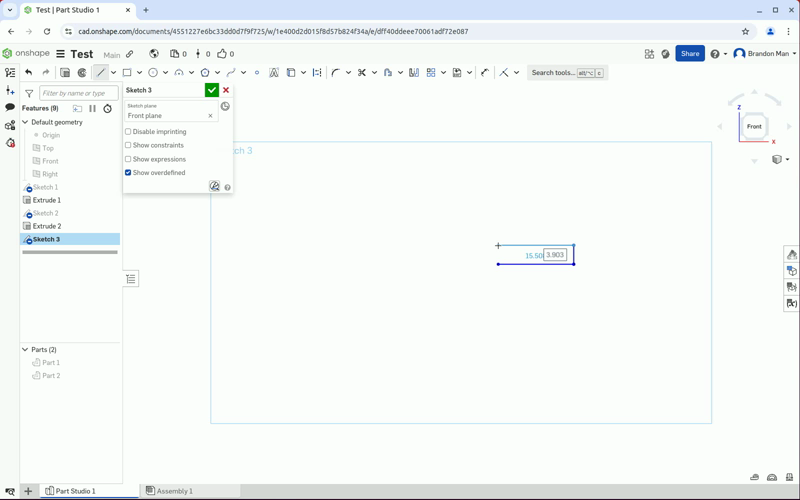
click(498, 245)
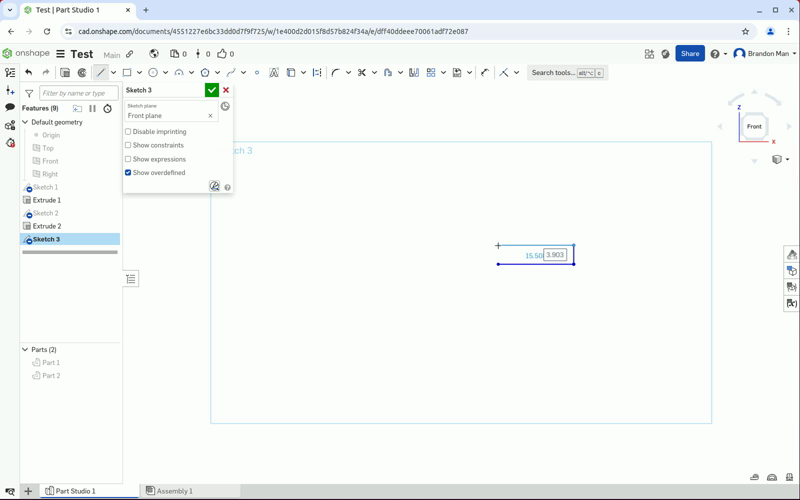
key_up(shift)
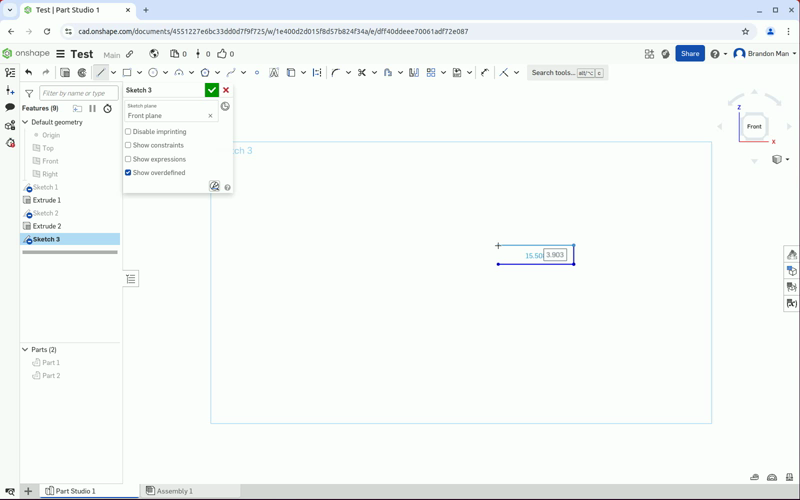
mouse_move(528, 245)
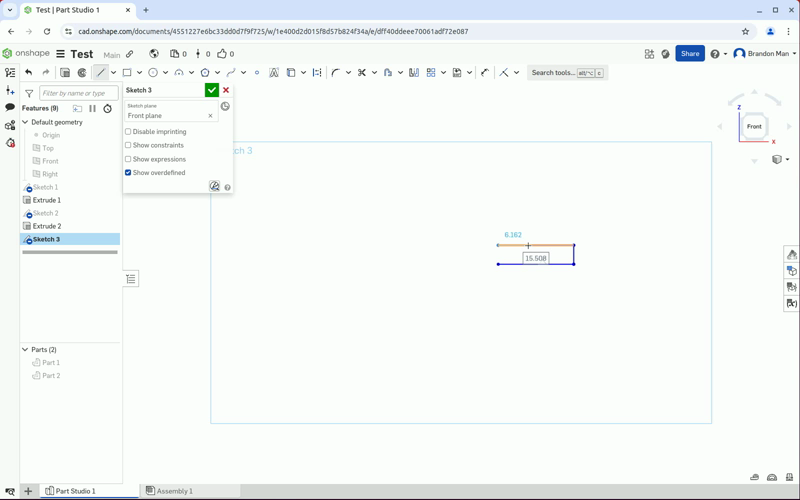
key_down(shift)
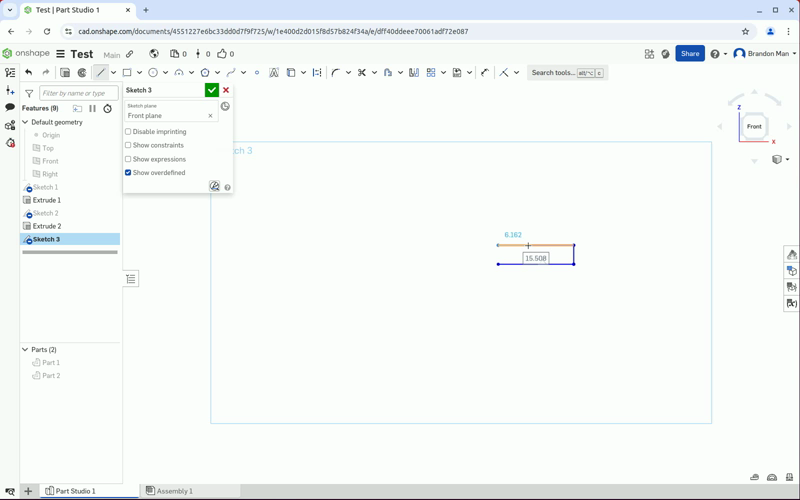
mouse_move(498, 264)
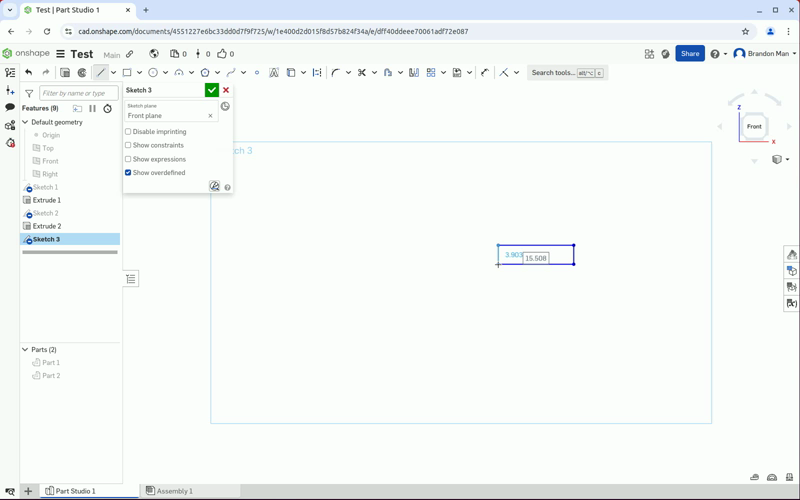
key_up(shift)
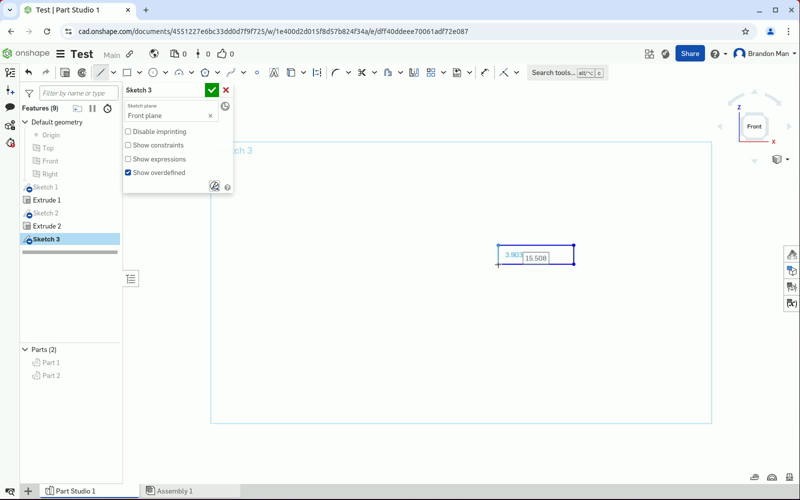
click(498, 264)
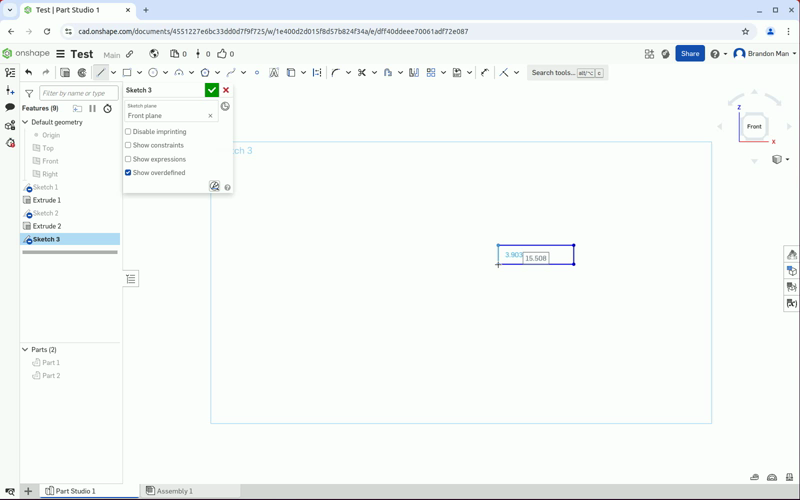
key(esc)
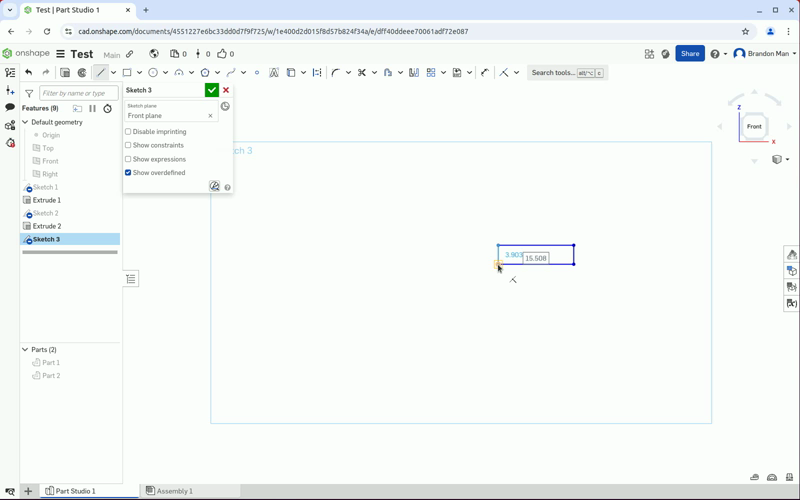
mouse_move(536, 258)
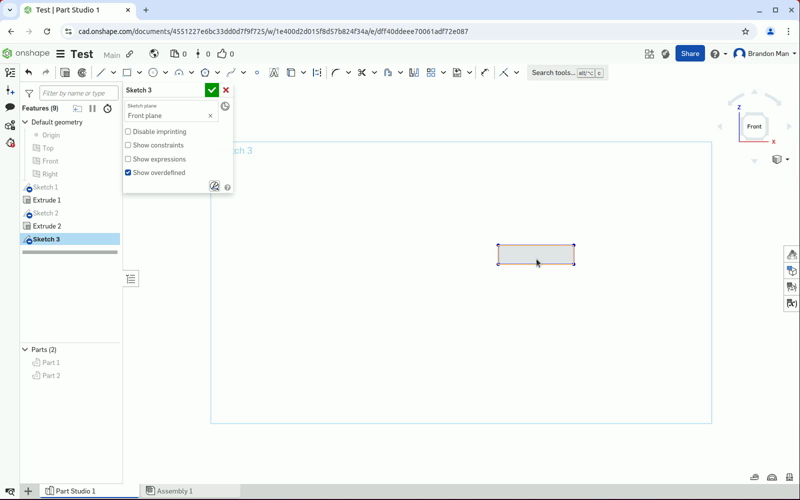
scroll(6)
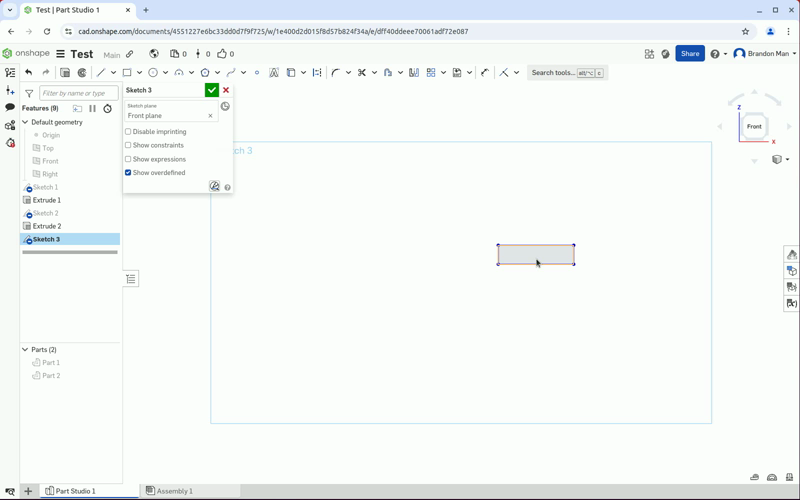
scroll(6)
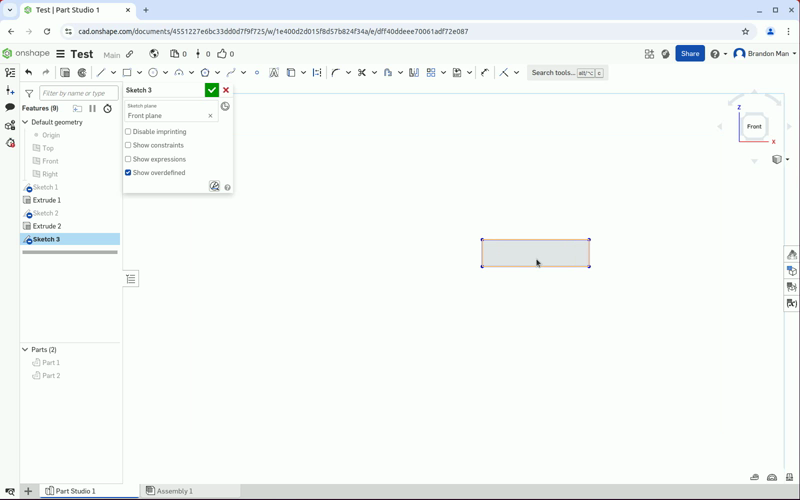
scroll(6)
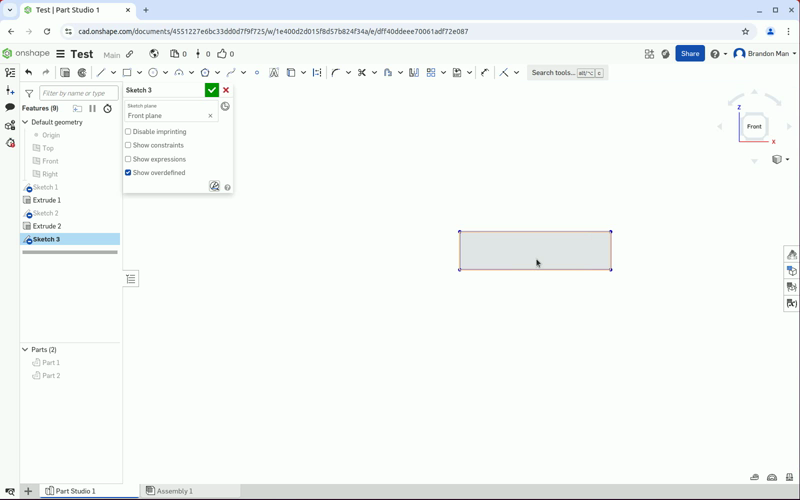
scroll(6)
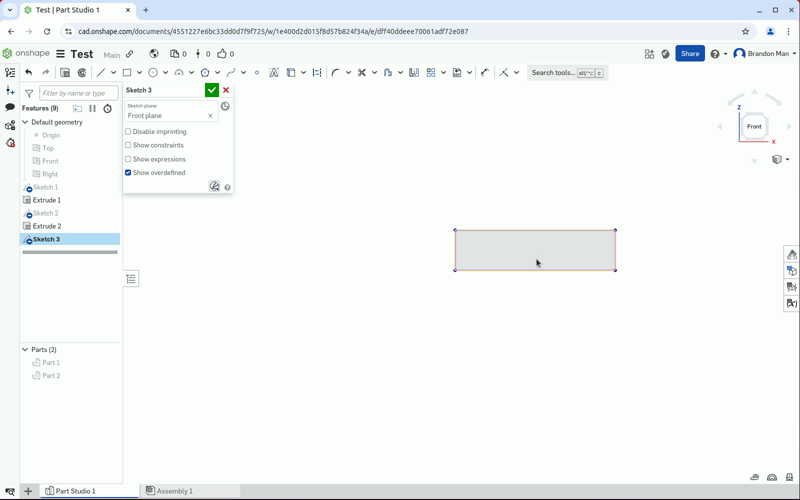
scroll(6)
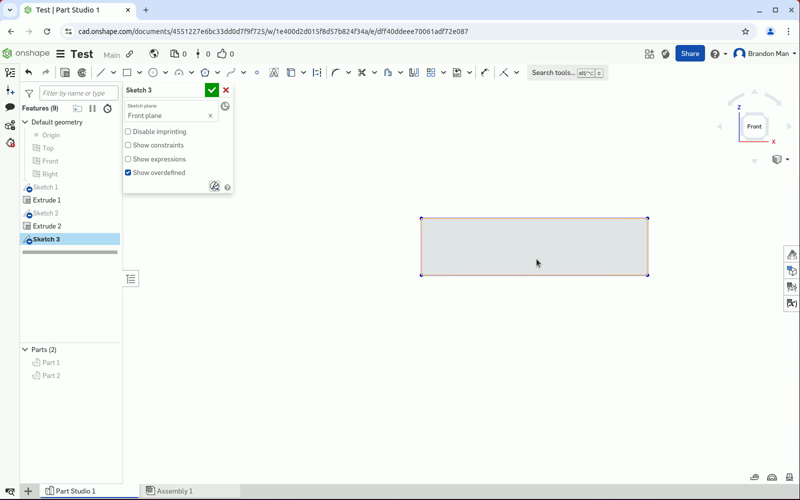
scroll(6)
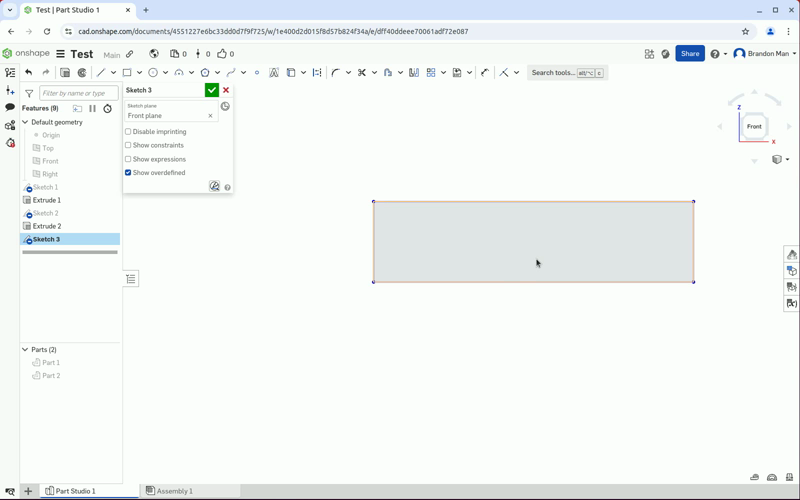
scroll(6)
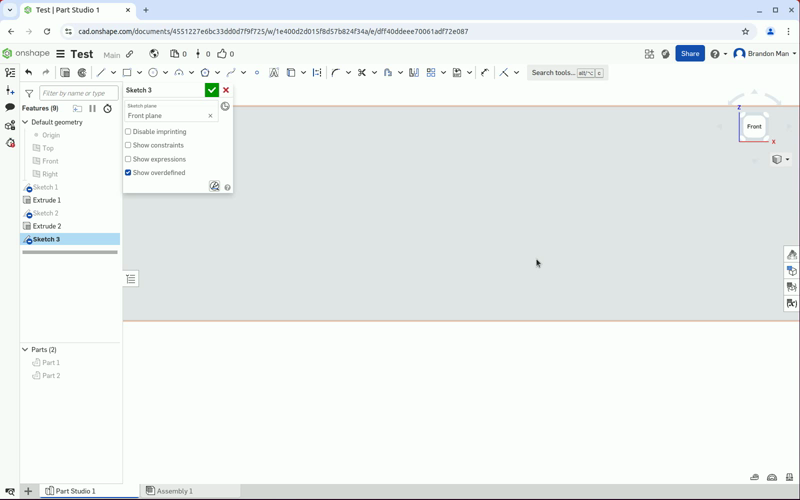
click(536, 258)
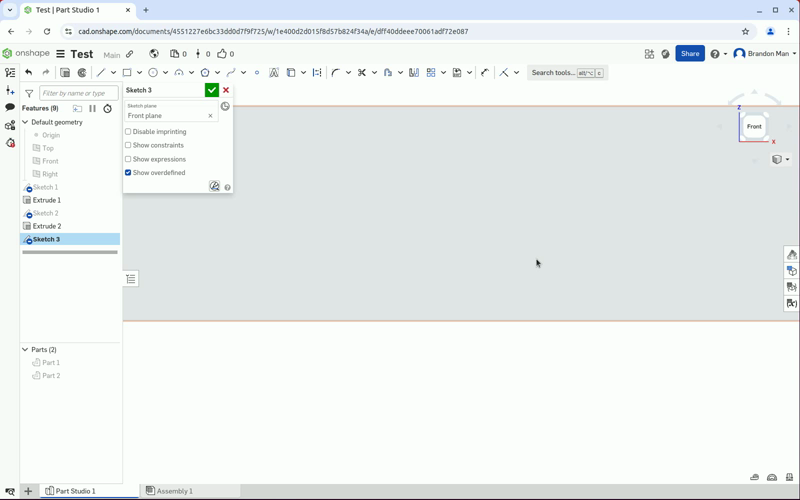
scroll(-6)
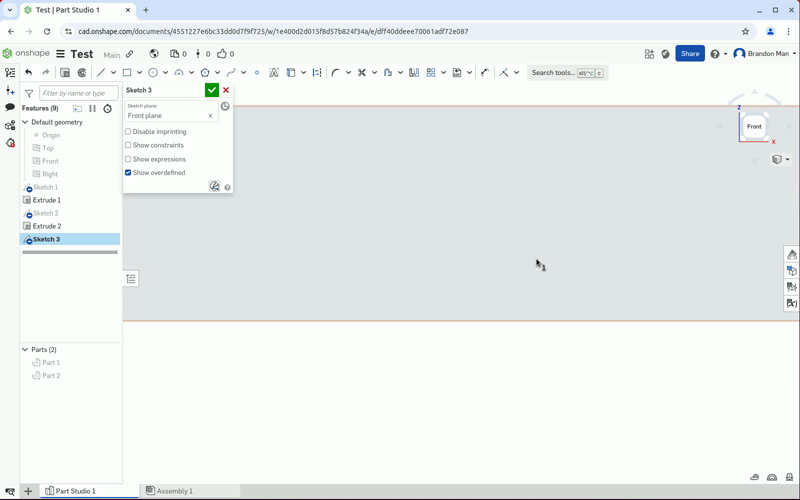
scroll(-6)
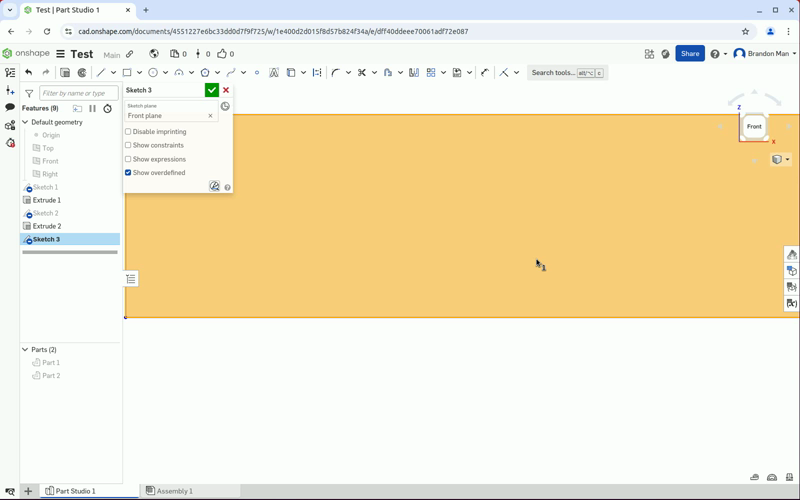
scroll(-6)
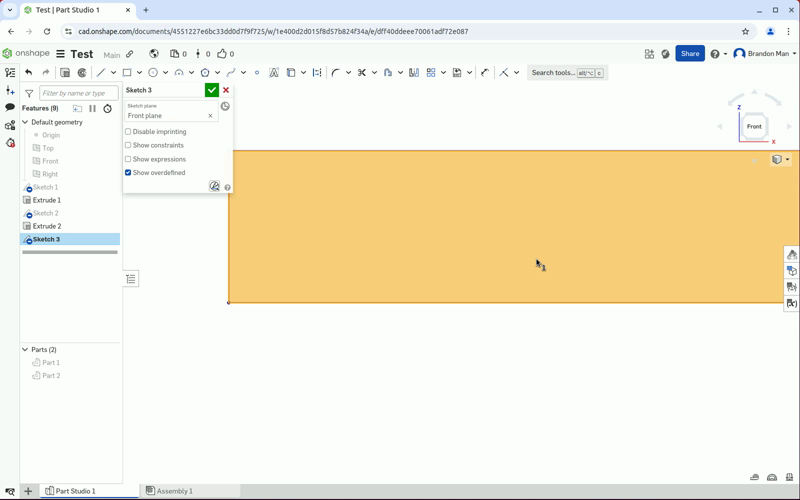
scroll(-6)
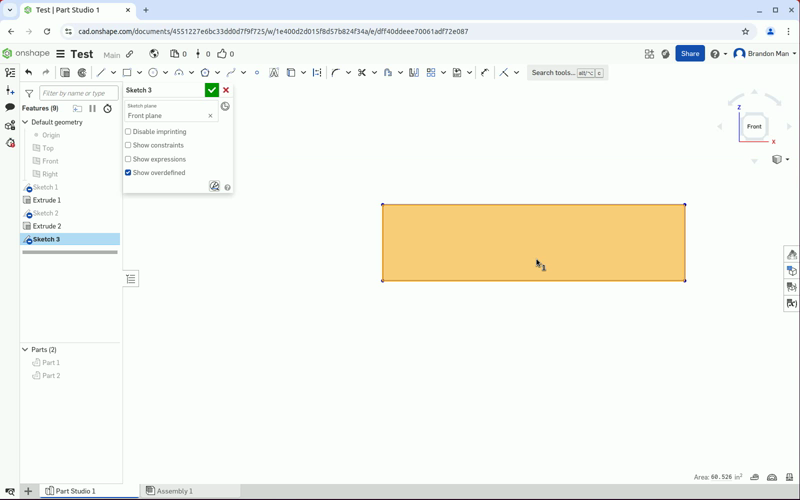
scroll(-6)
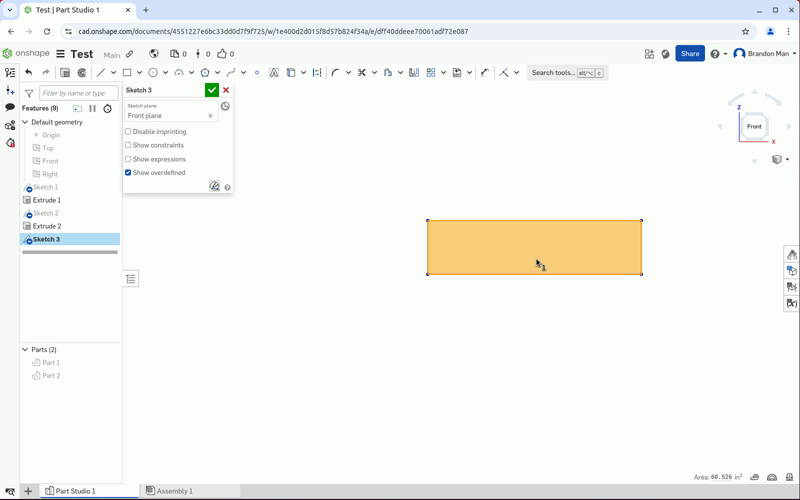
scroll(-6)
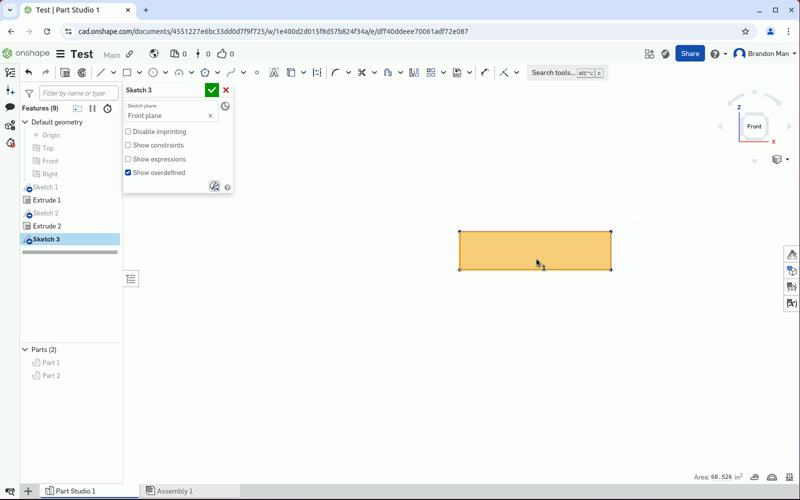
scroll(-6)
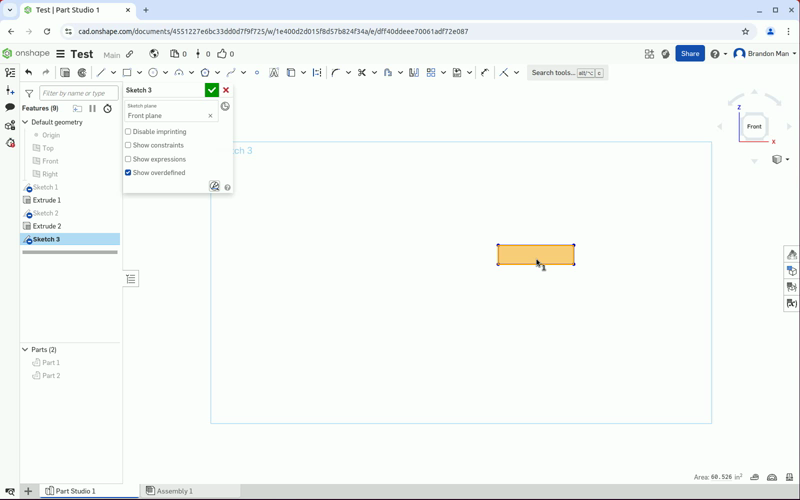
mouse_move(73, 352)
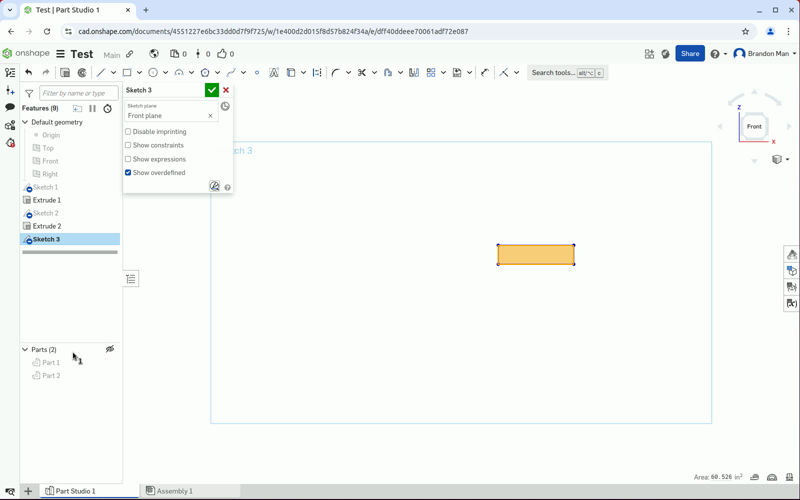
key(shift+y)
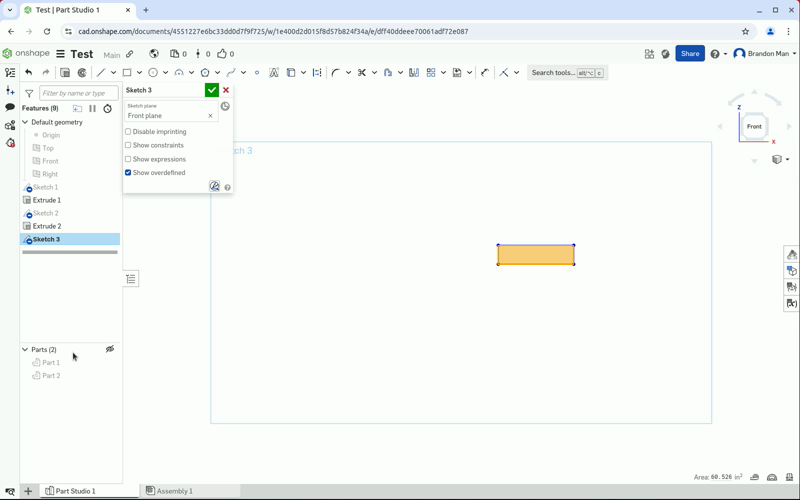
key(shift+e)
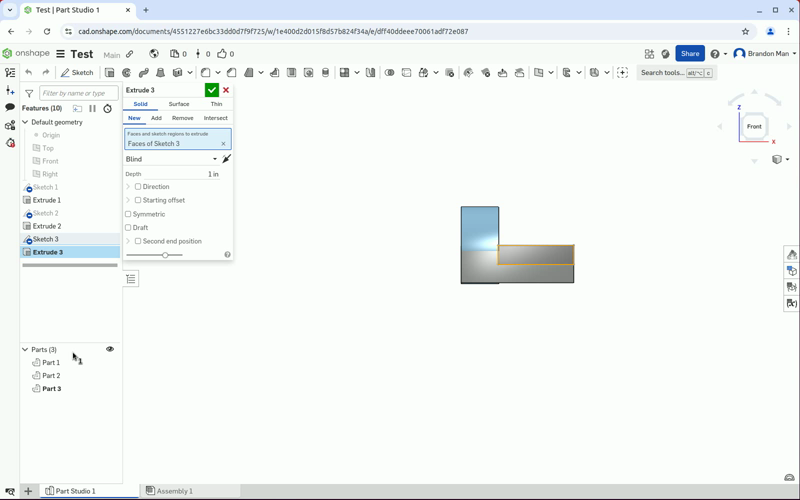
mouse_move(143, 106)
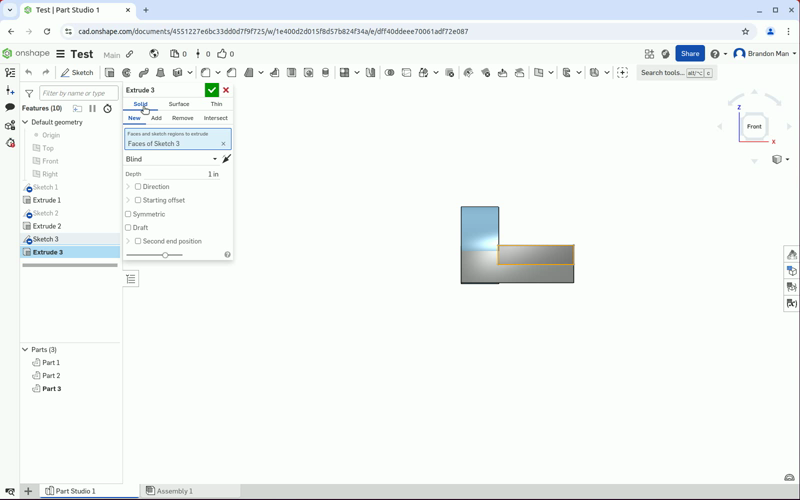
click(143, 106)
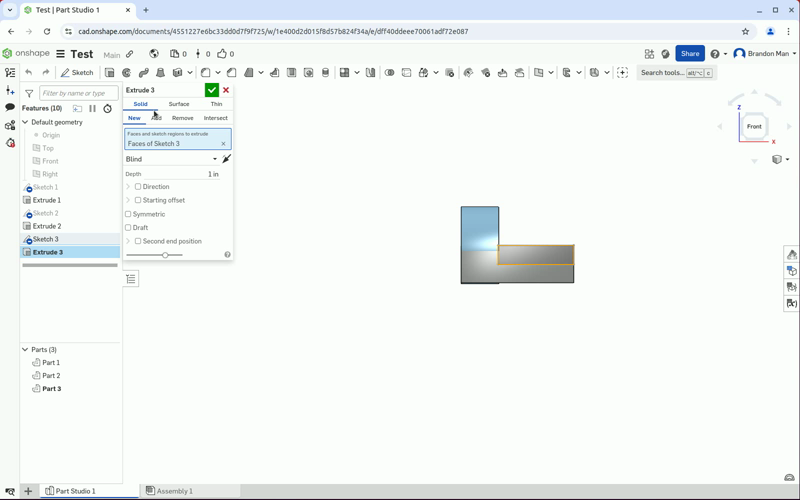
mouse_move(186, 120)
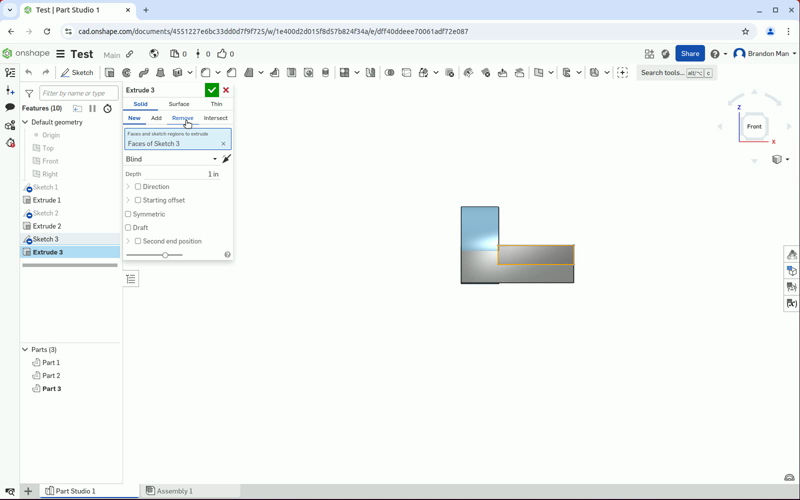
click(186, 120)
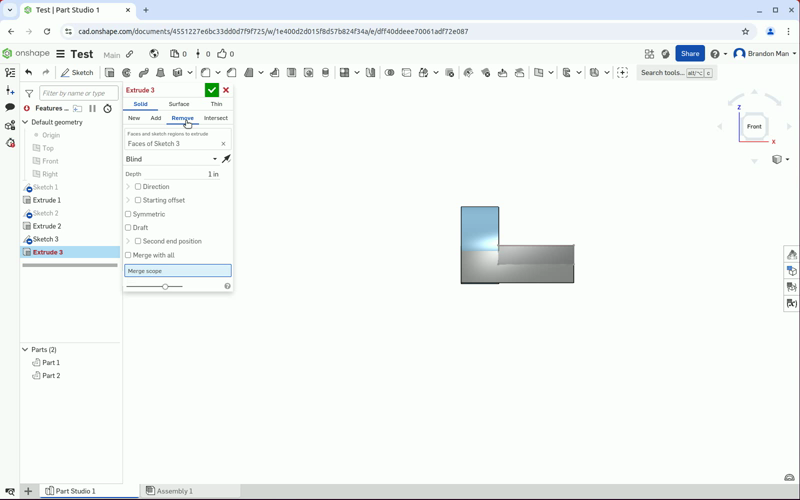
key(tab, 4)
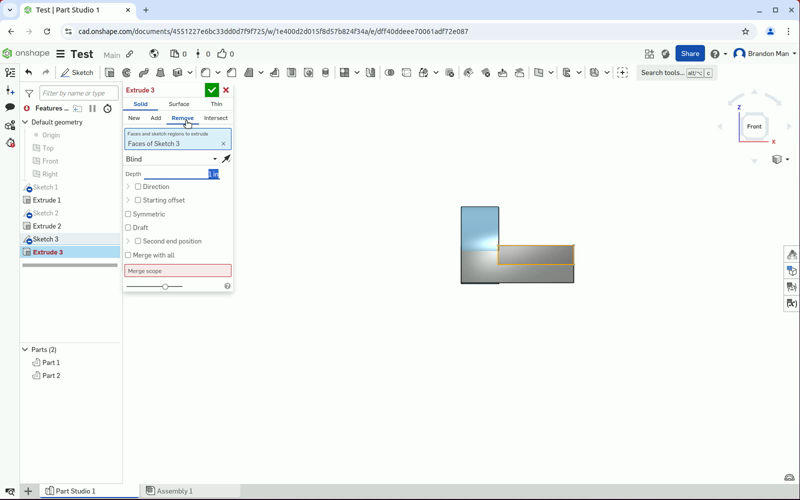
text(-61.14)
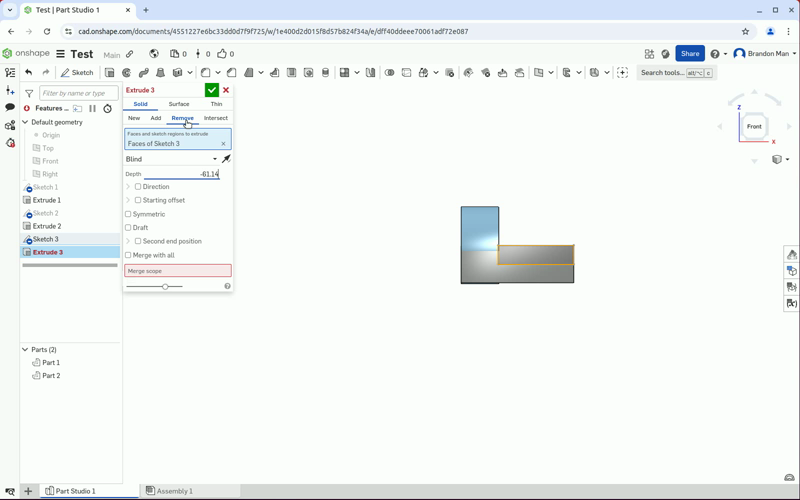
key(tab, 3)
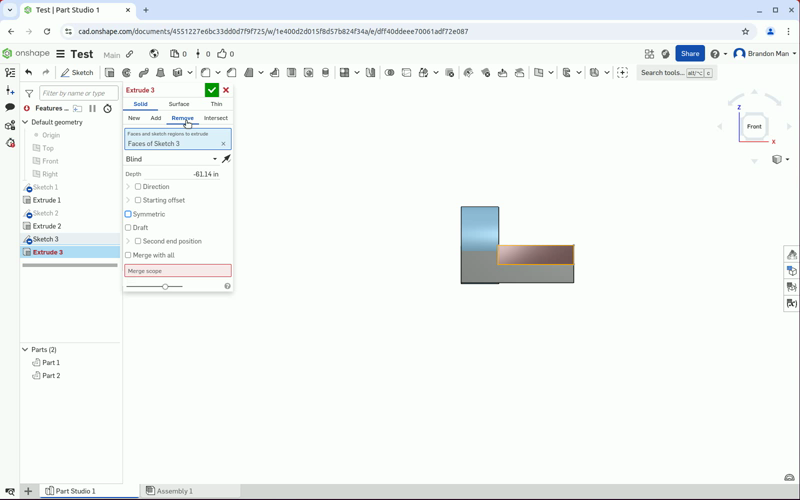
key(space)
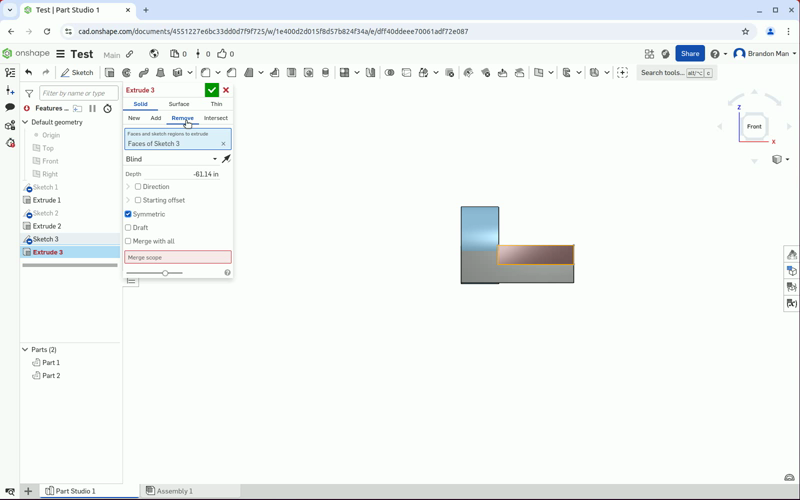
key(tab, 2)
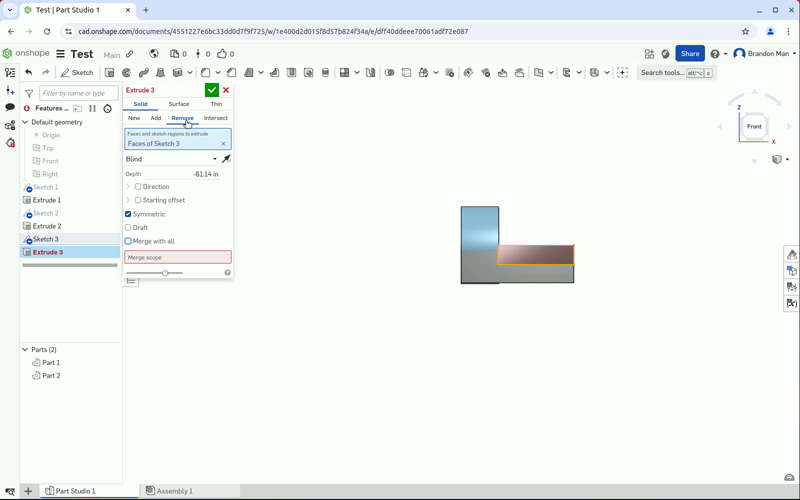
key(space)
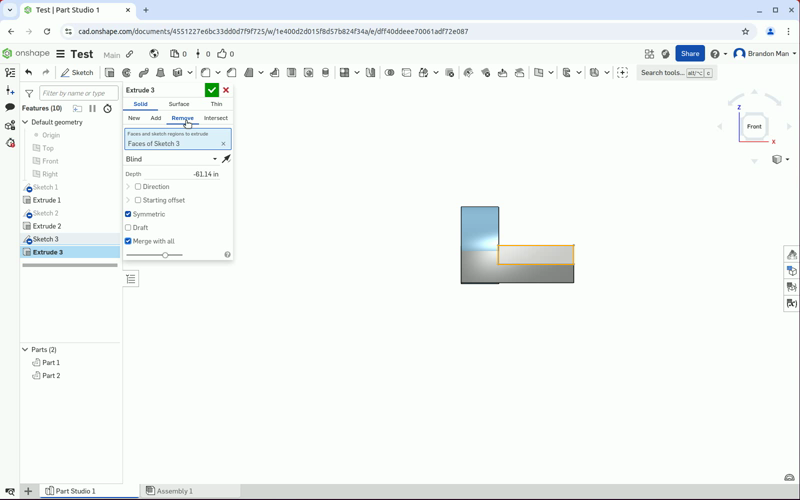
key(enter)
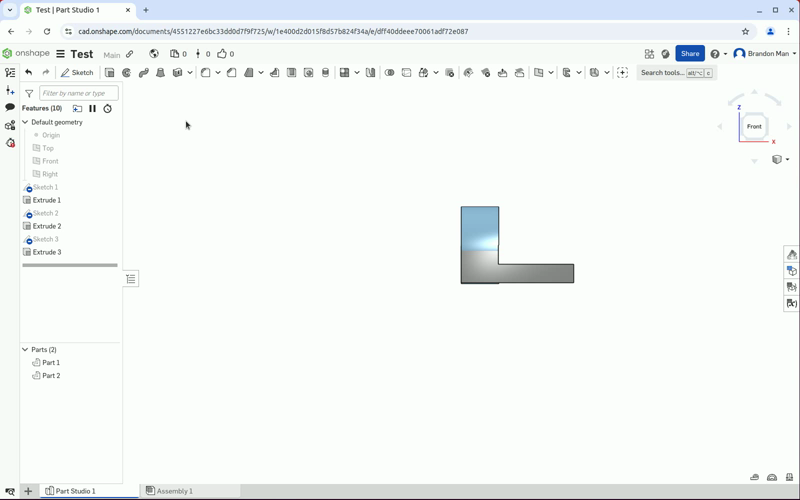
key(shift+h)
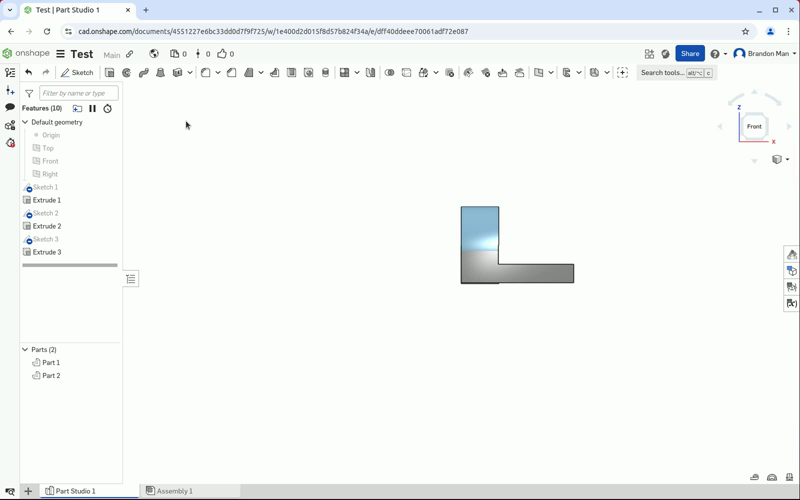
key(shift+h)
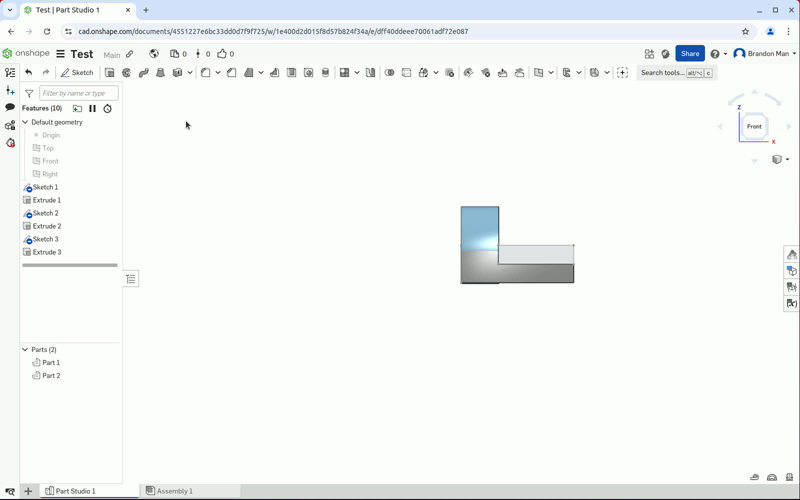
key(shift+7)
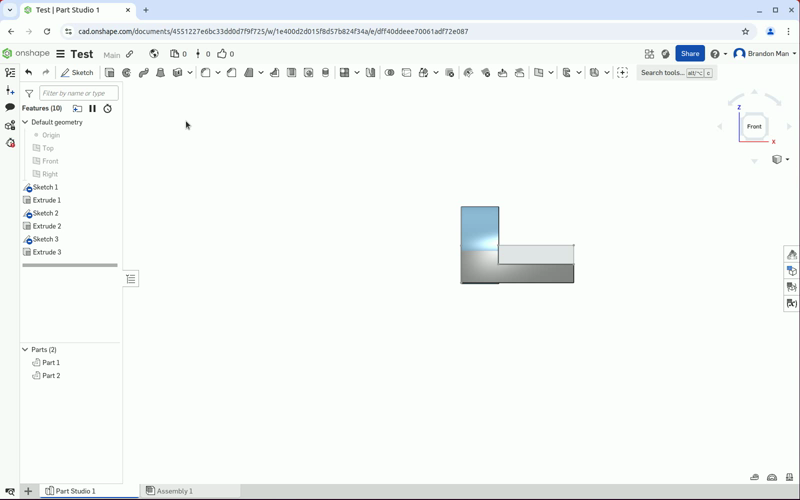
key(left, 2)
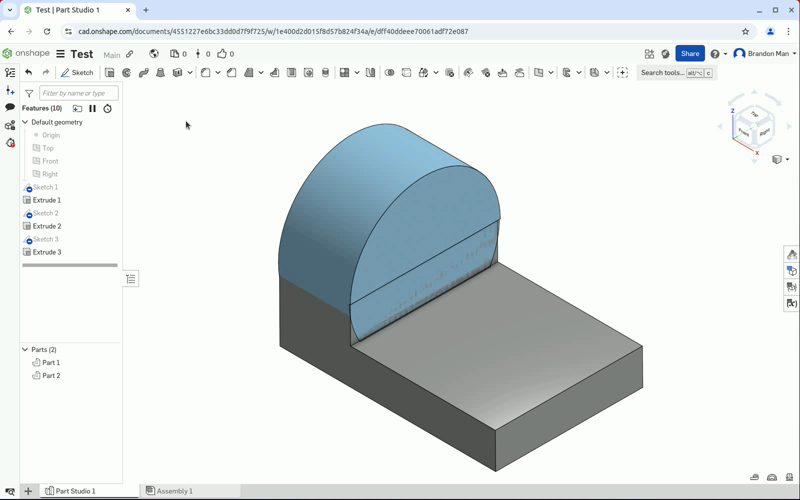
key(down, 2)
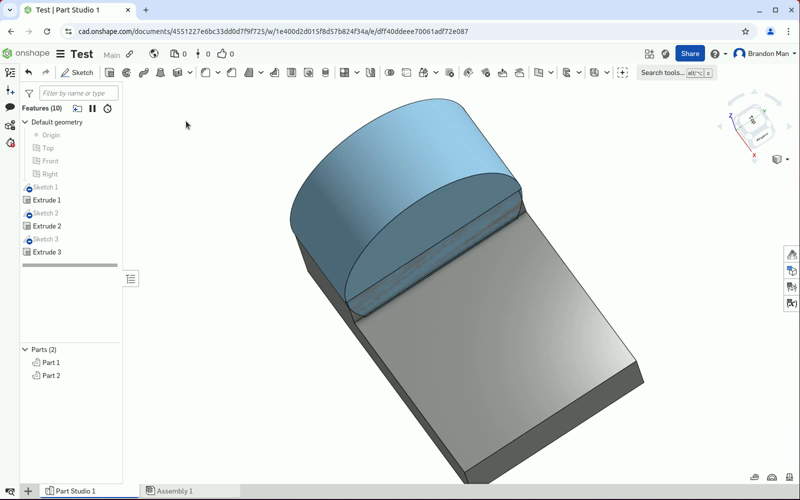
key(up, 2)
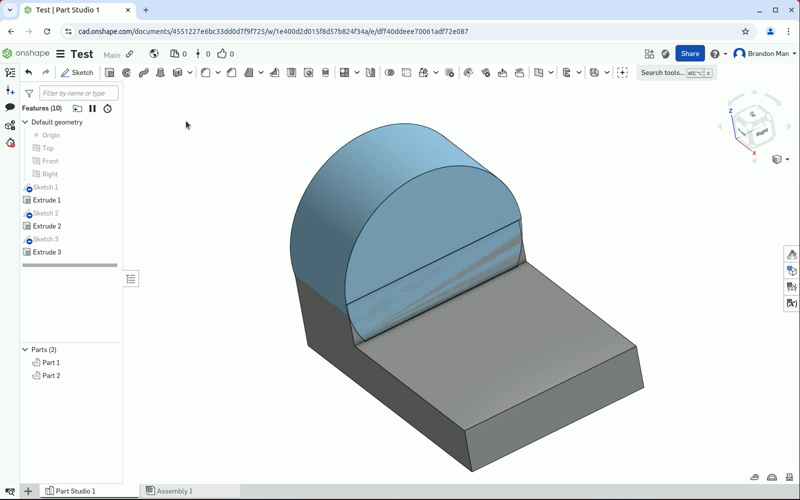
key(right, 2)
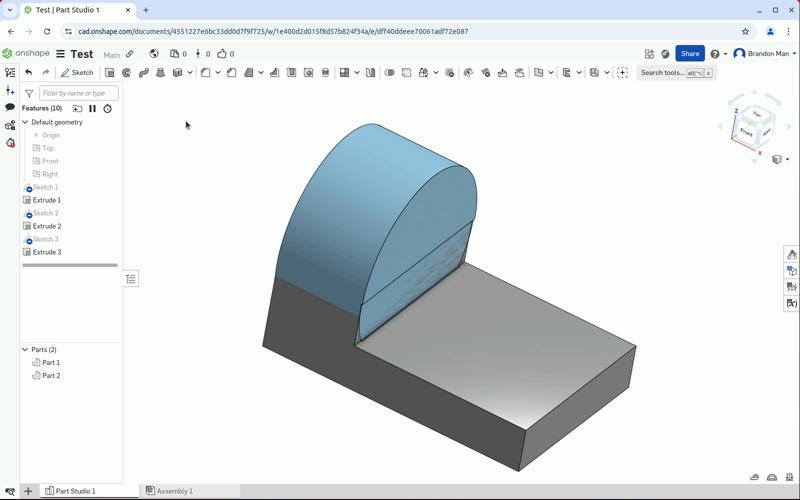
mouse_move(73, 189)
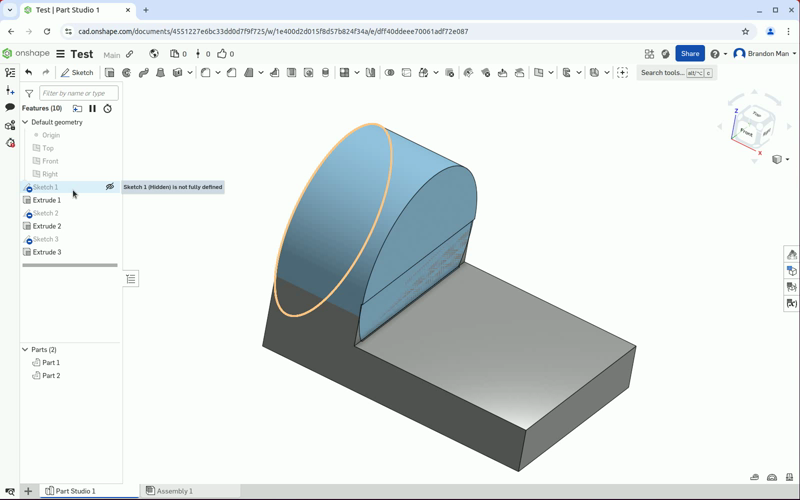
click(73, 189)